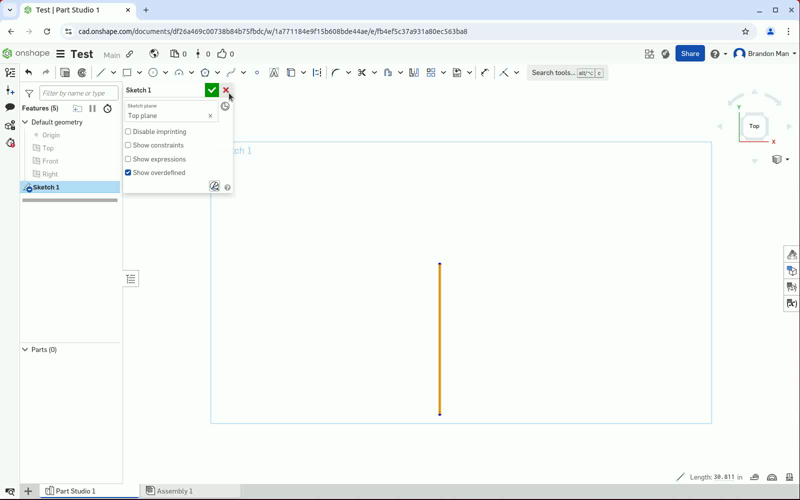
key(shift+h)
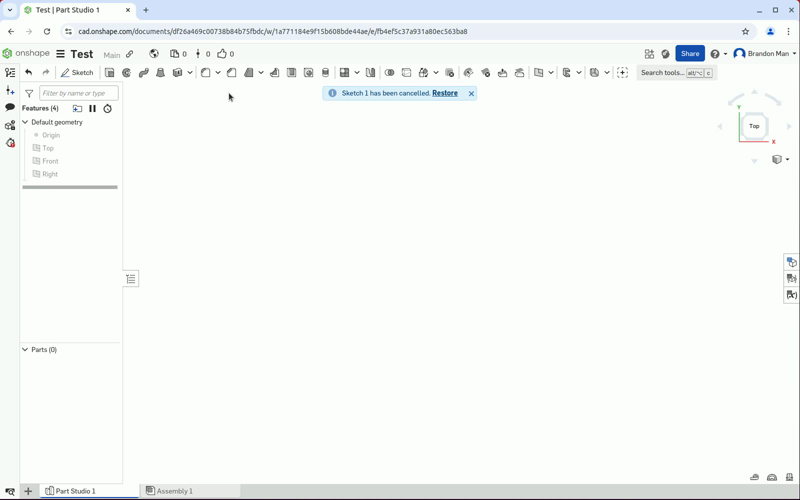
mouse_move(73, 352)
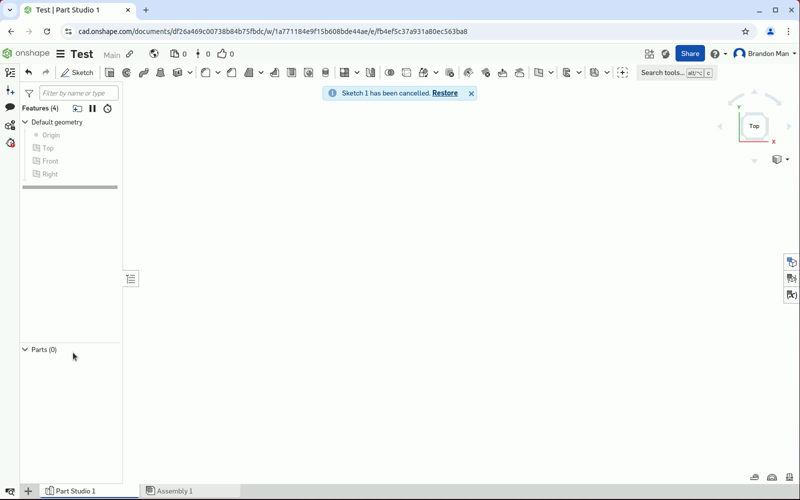
key(y)
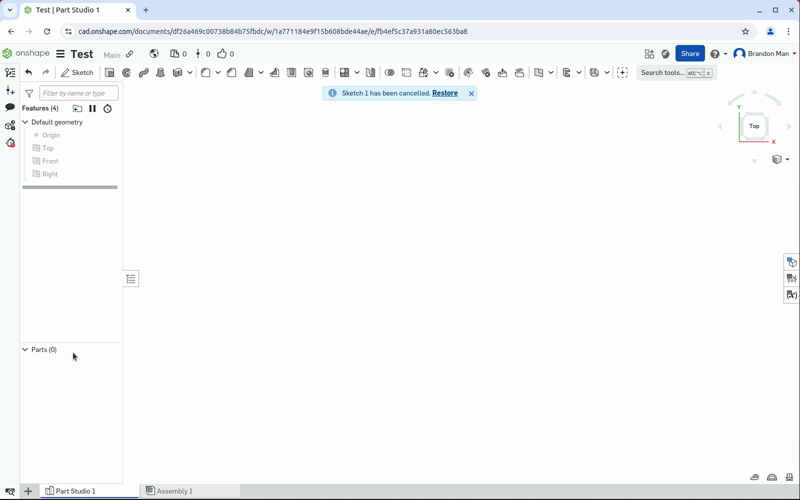
key(shift+p)
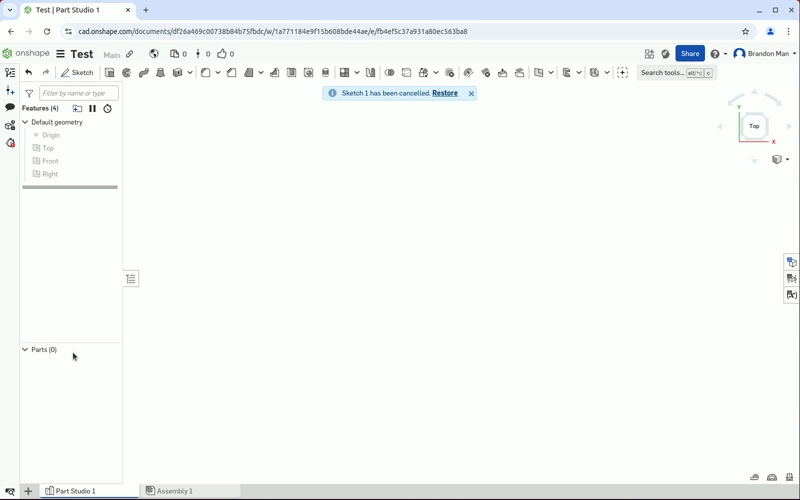
key(space)
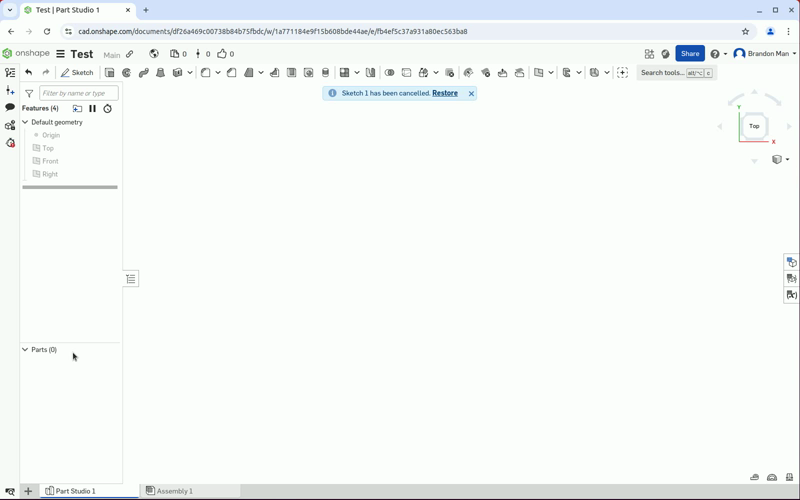
key_down(shift)
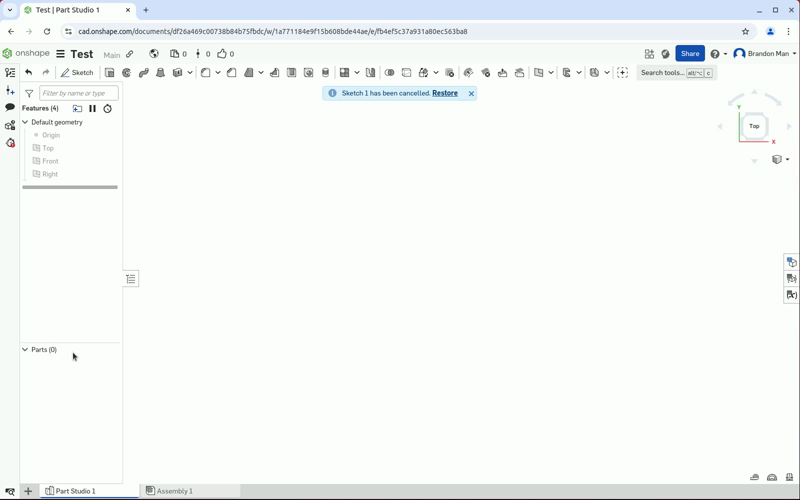
key(up)
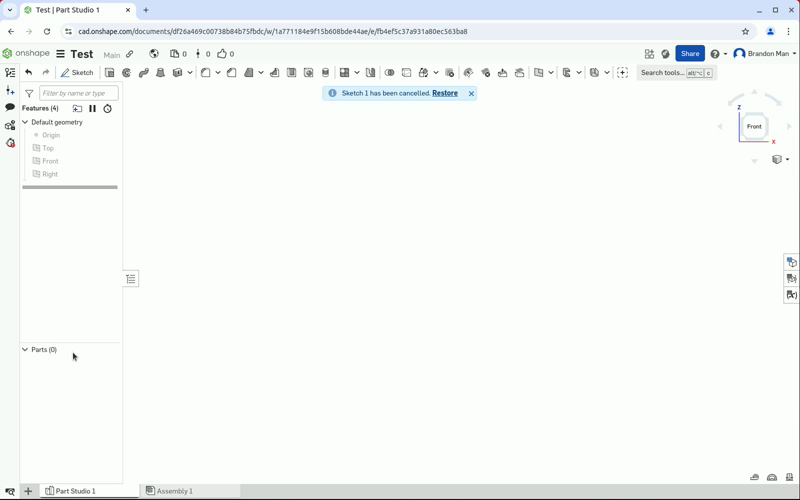
key_up(shift)
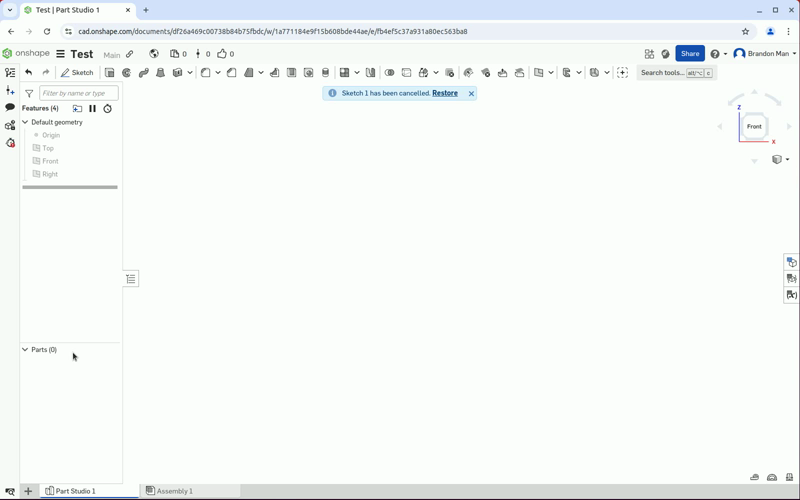
mouse_move(73, 352)
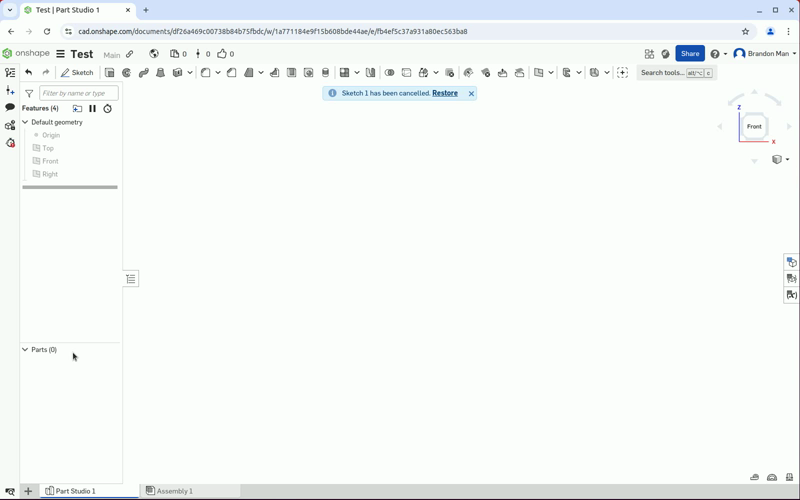
key(shift+y)
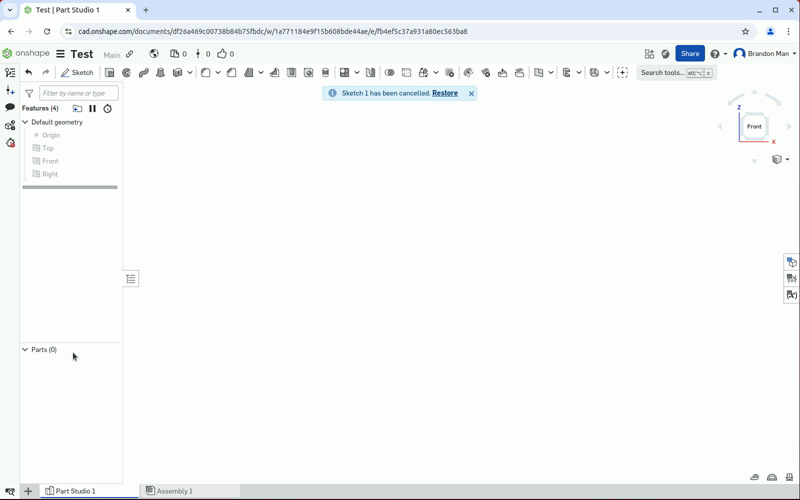
key(shift+s)
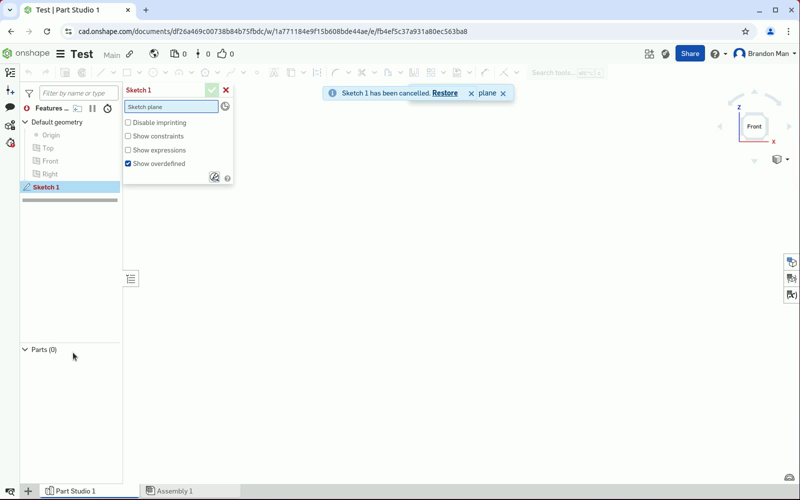
mouse_move(73, 163)
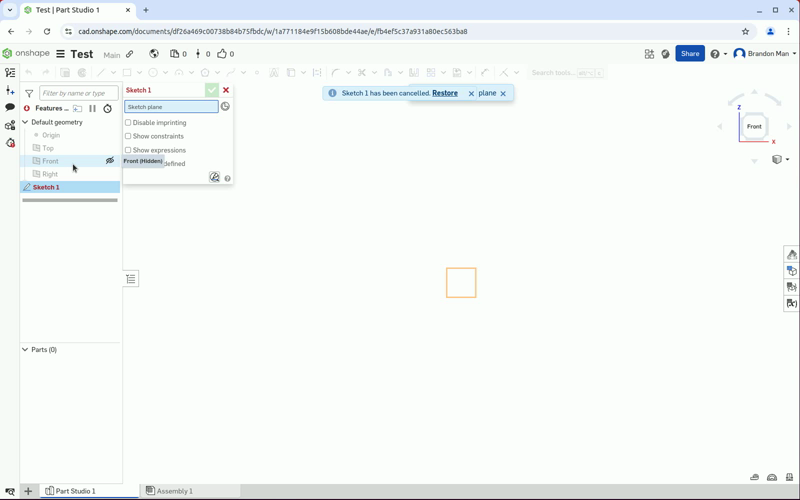
click(73, 163)
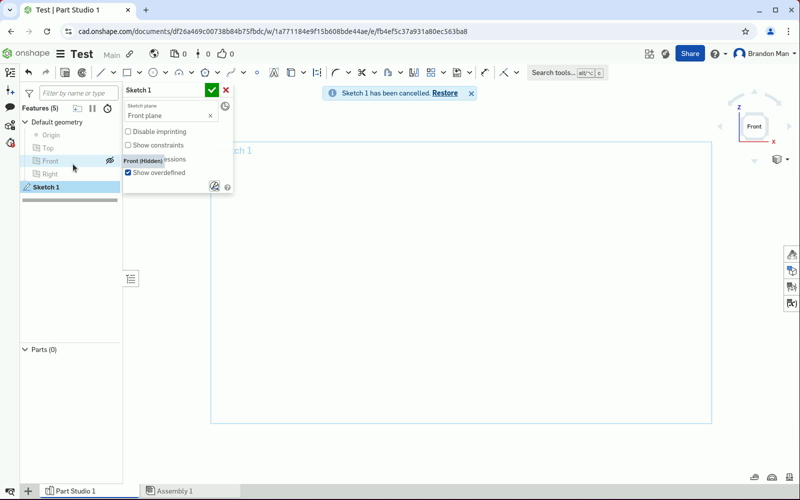
mouse_move(73, 352)
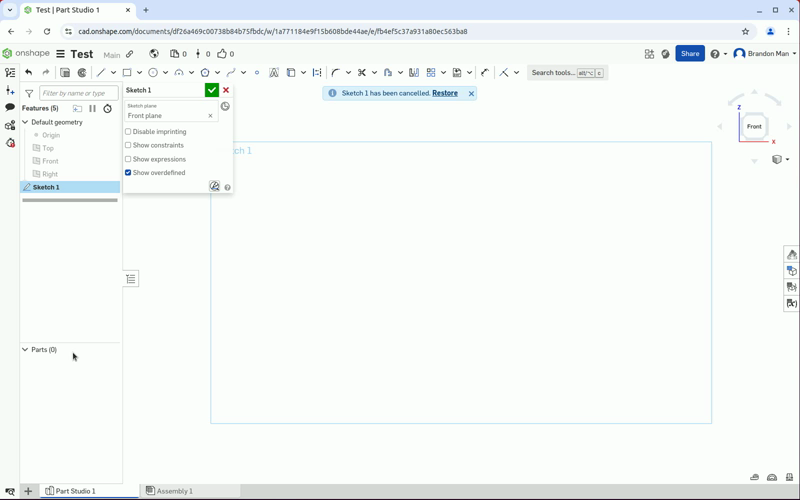
key(y)
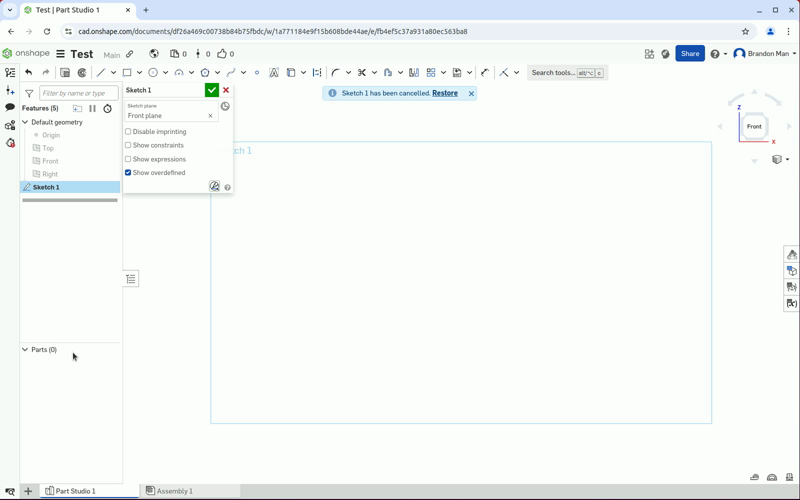
key(l)
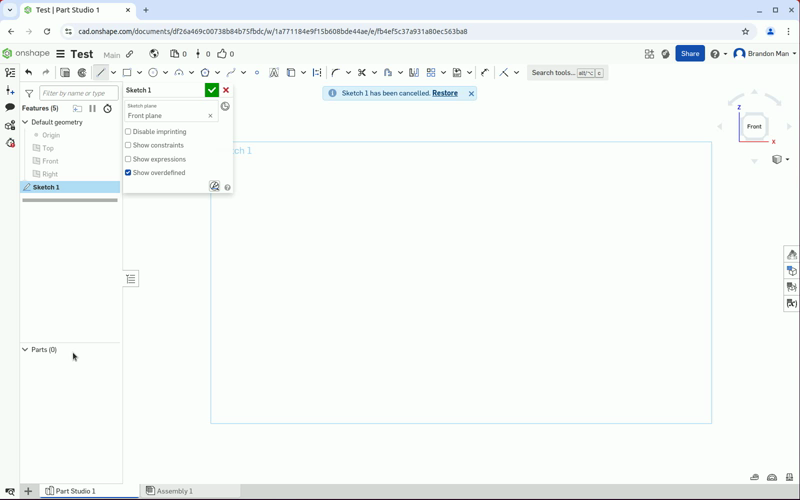
key_down(shift)
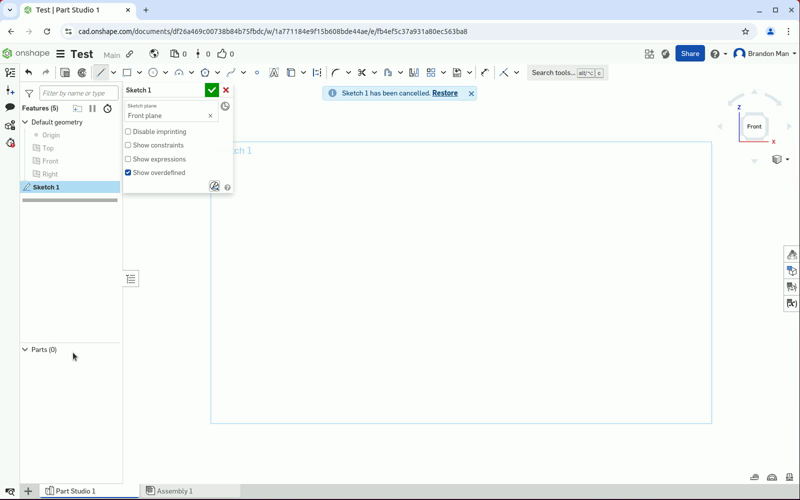
mouse_move(416, 282)
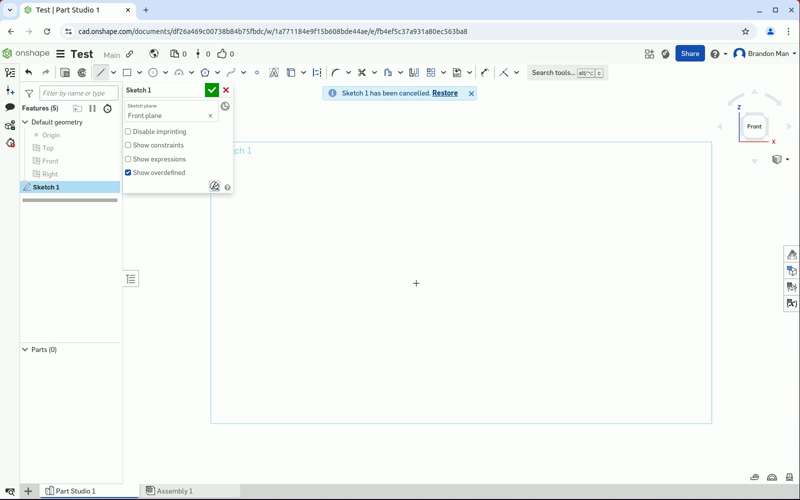
click(416, 282)
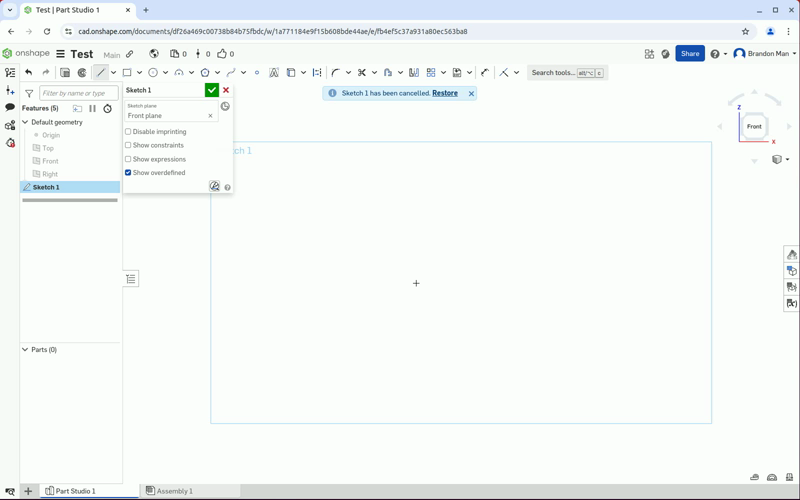
key_up(shift)
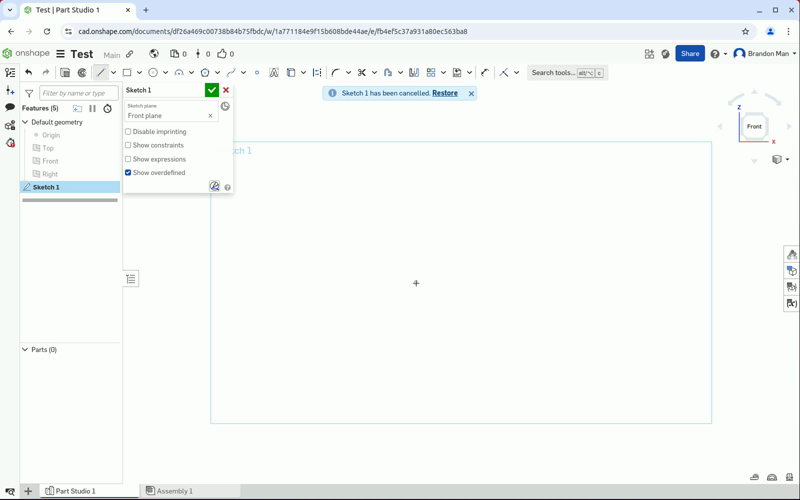
key_down(shift)
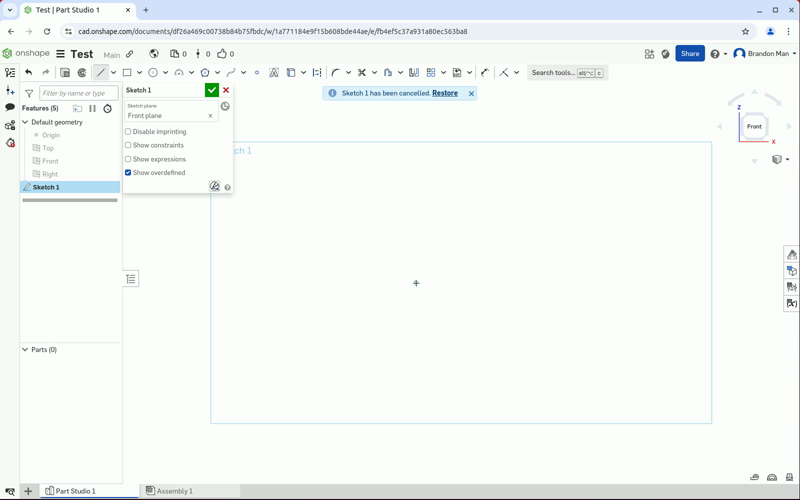
mouse_move(505, 282)
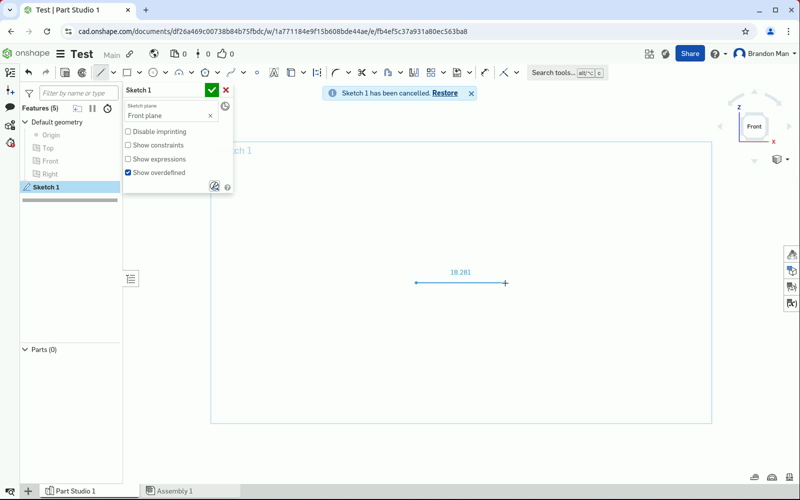
click(505, 282)
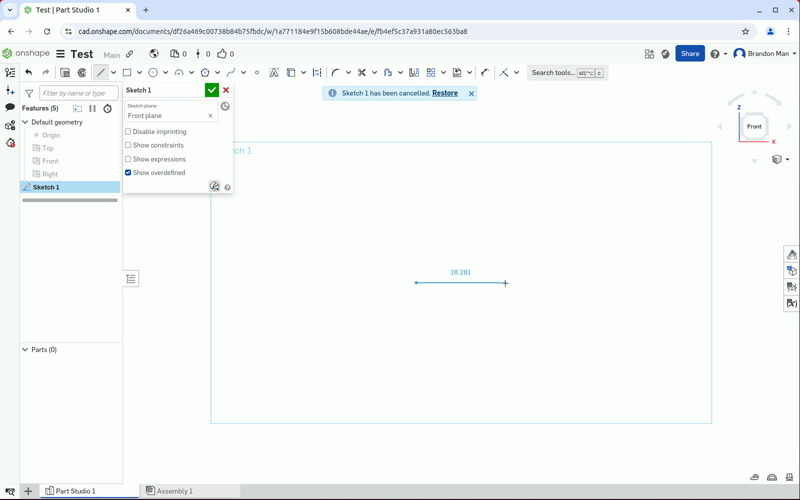
key_up(shift)
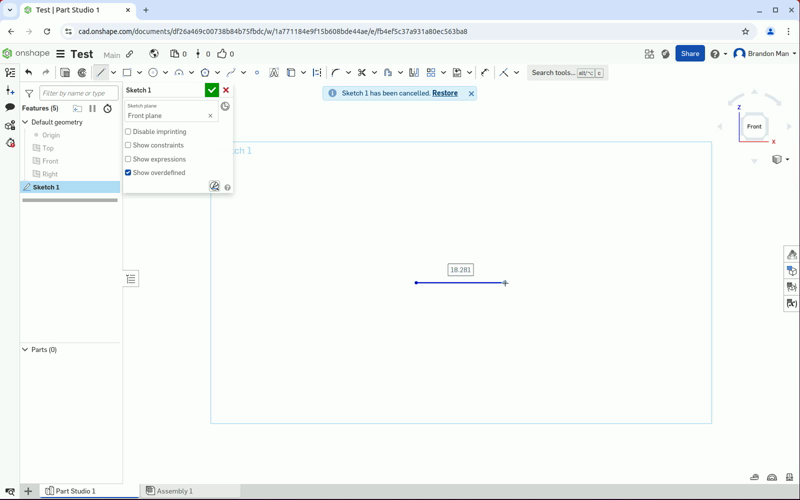
key_down(shift)
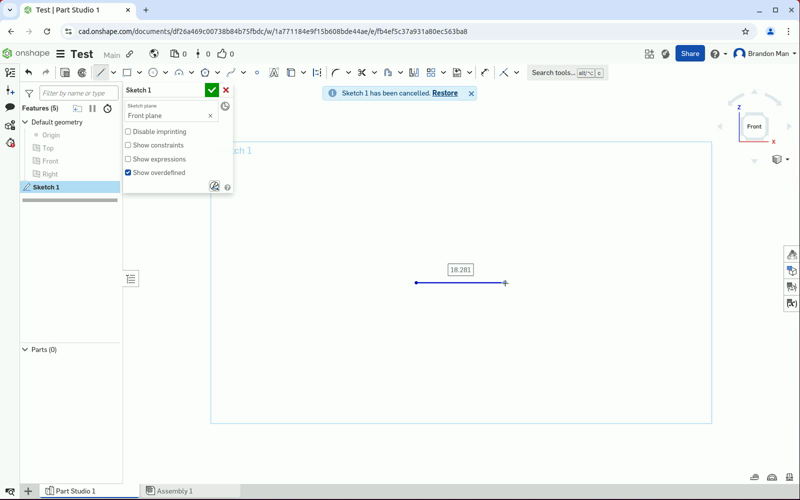
mouse_move(535, 282)
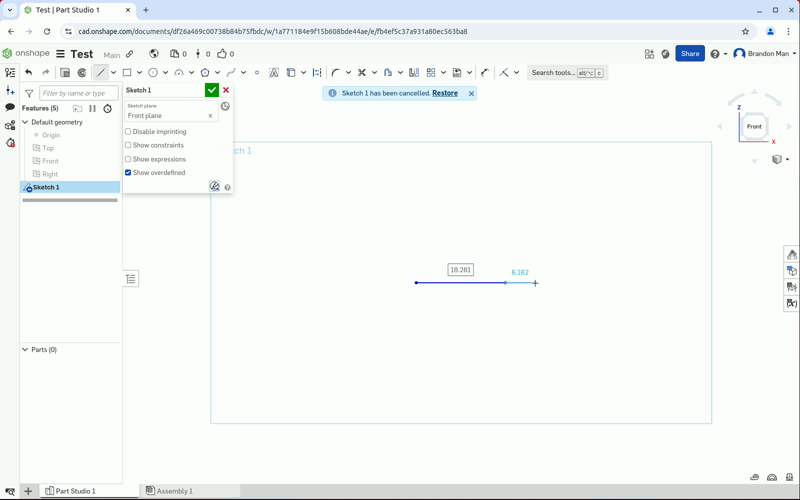
mouse_move(505, 253)
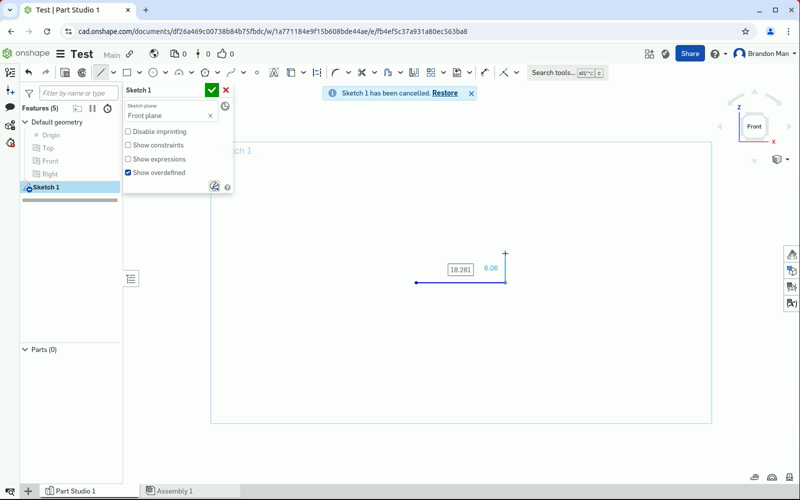
click(505, 253)
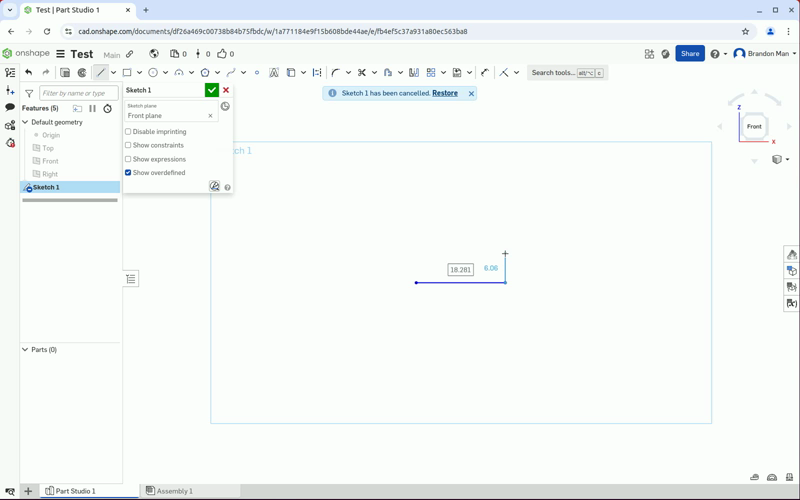
key_up(shift)
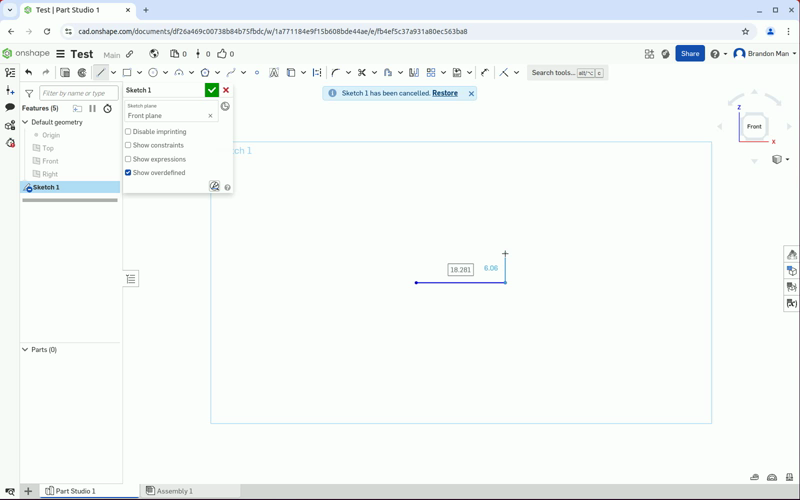
key_down(shift)
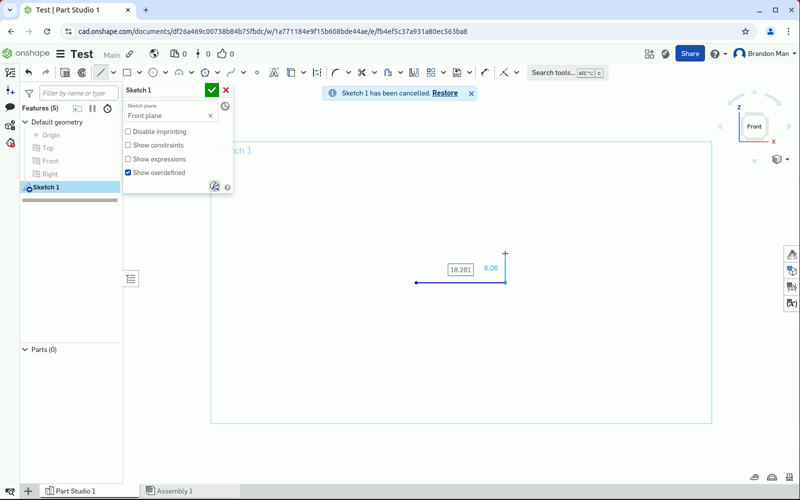
mouse_move(535, 253)
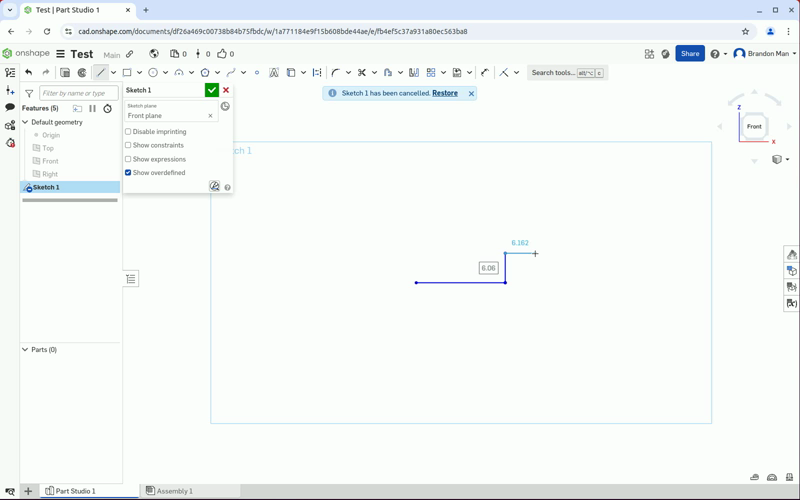
mouse_move(445, 253)
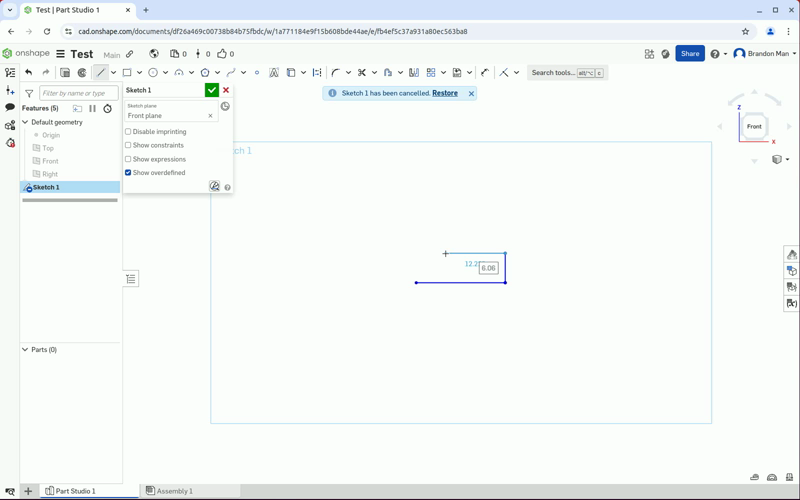
click(445, 253)
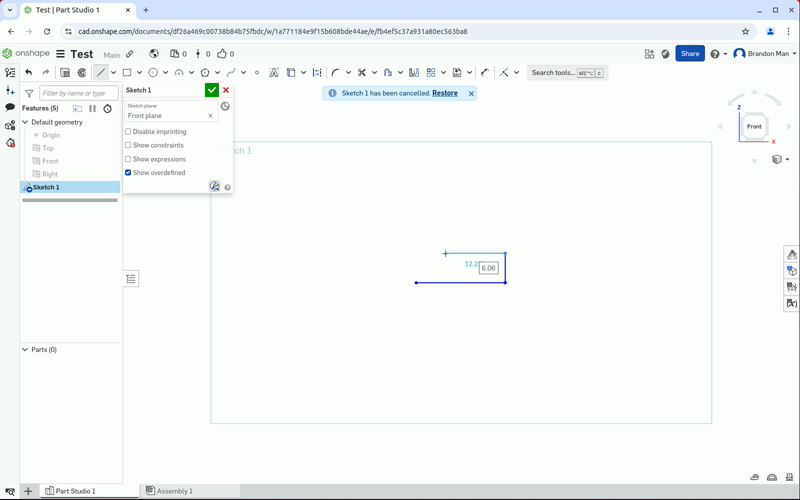
key_up(shift)
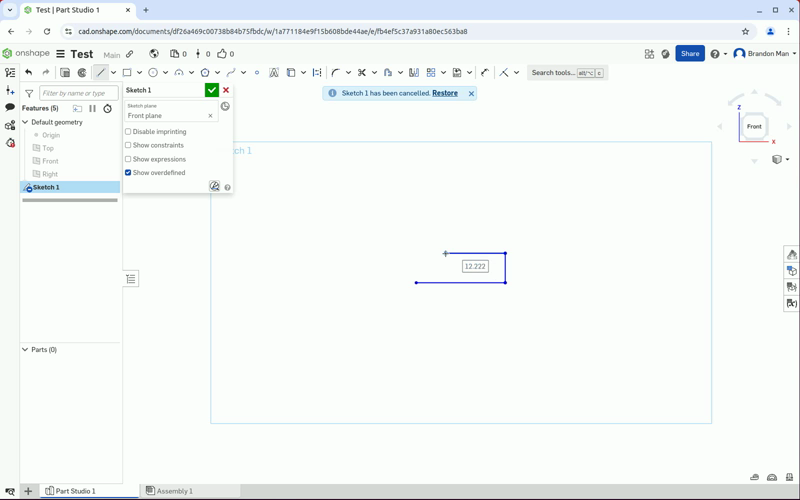
key_down(shift)
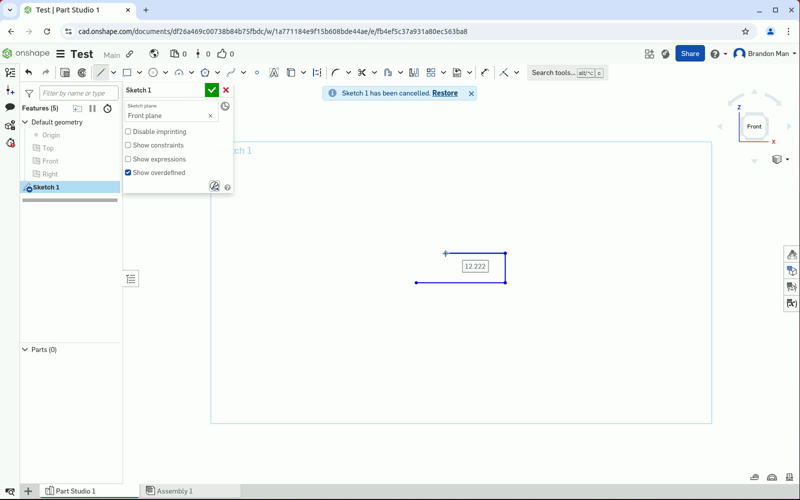
mouse_move(475, 253)
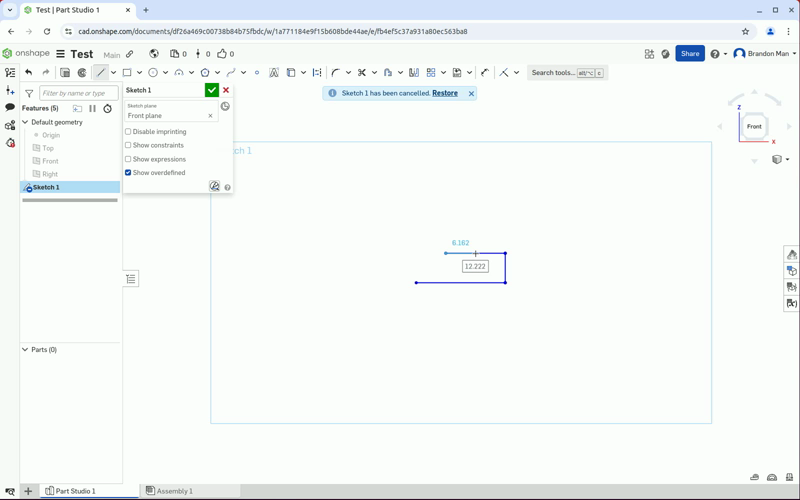
mouse_move(445, 200)
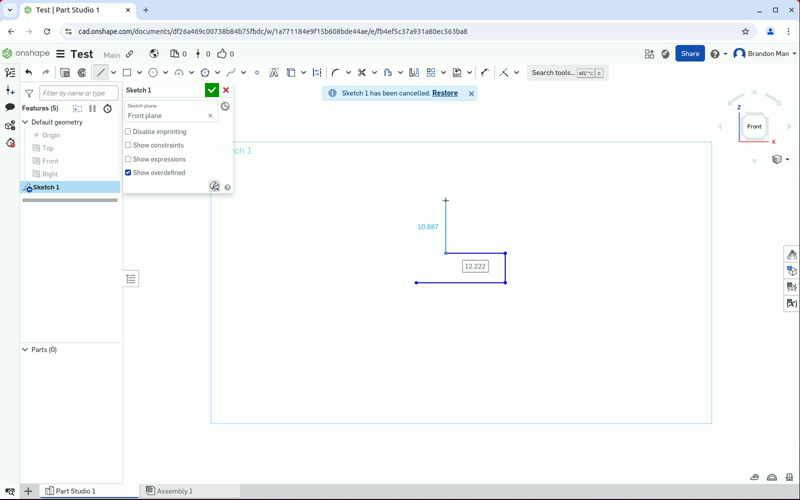
click(445, 200)
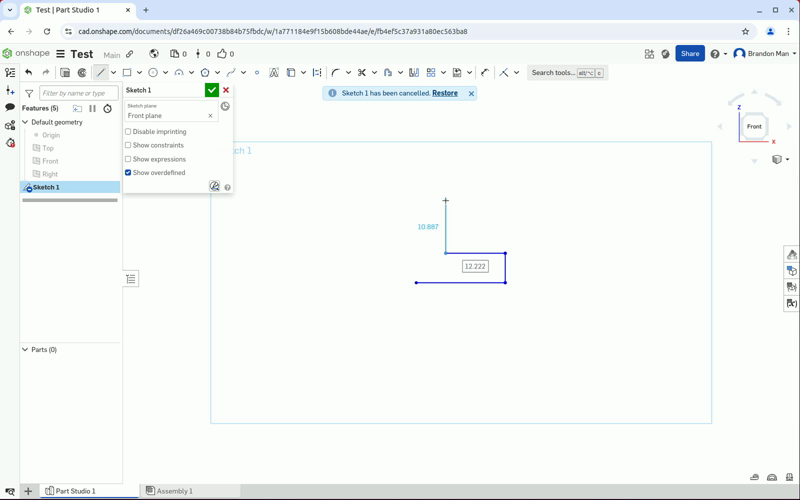
key_up(shift)
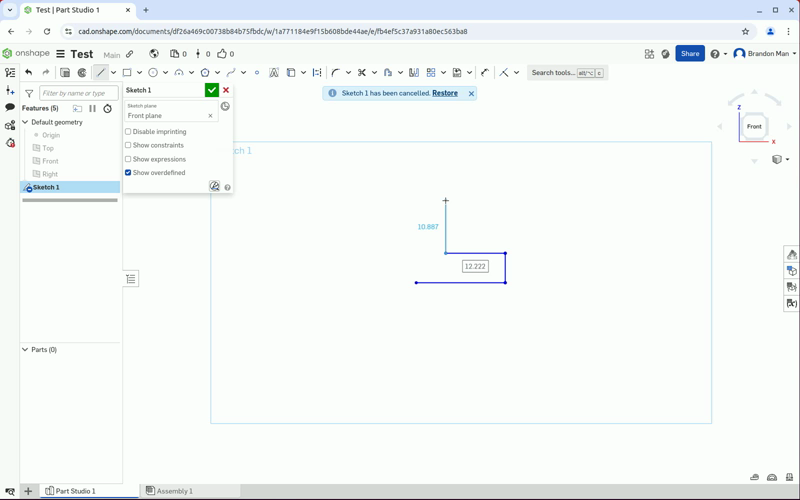
key_down(shift)
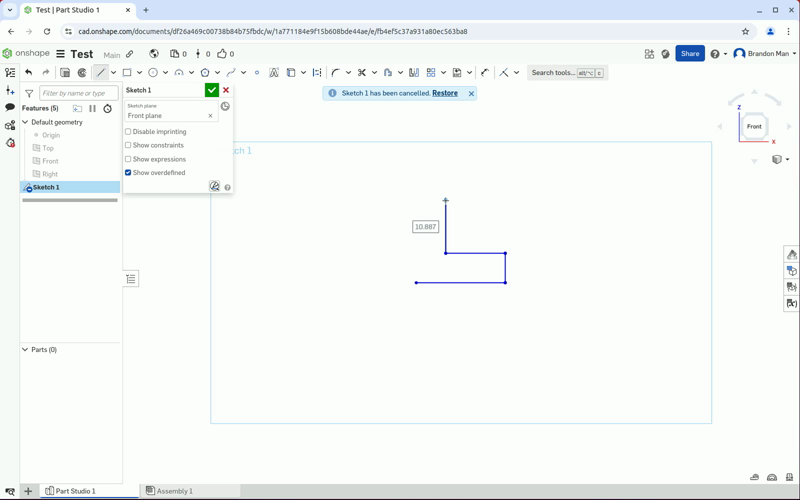
mouse_move(475, 200)
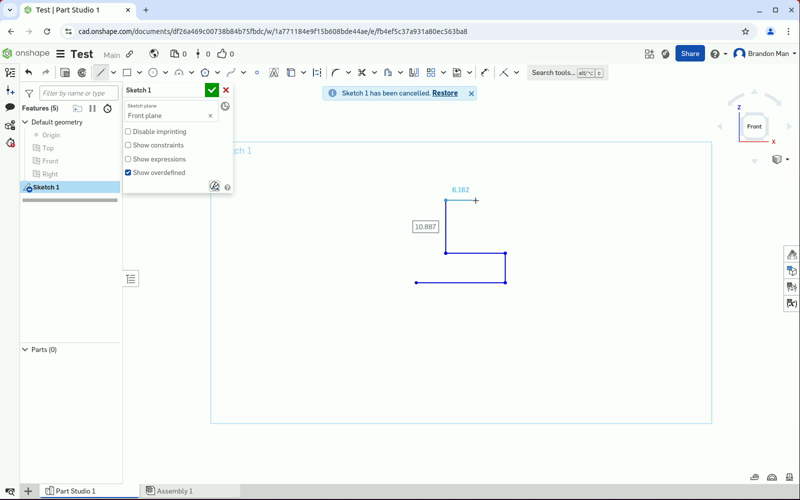
mouse_move(505, 200)
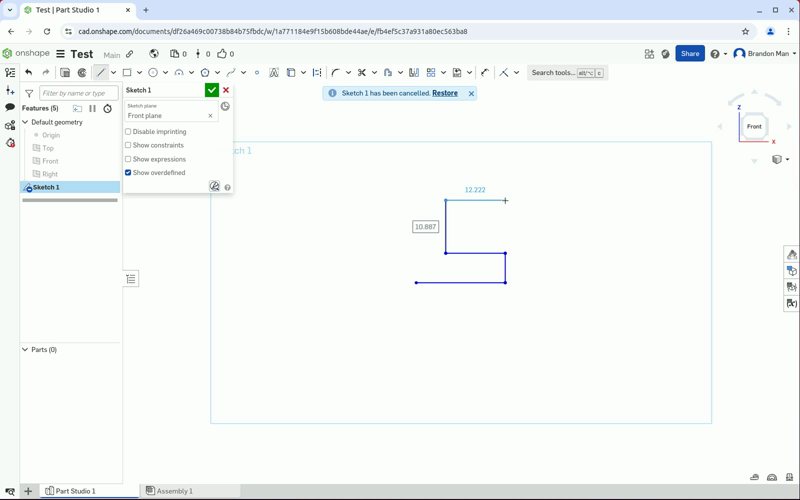
click(505, 200)
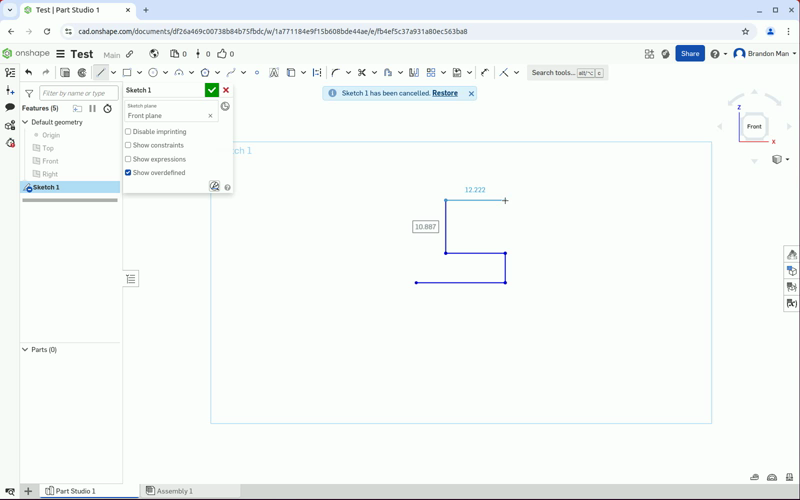
key_up(shift)
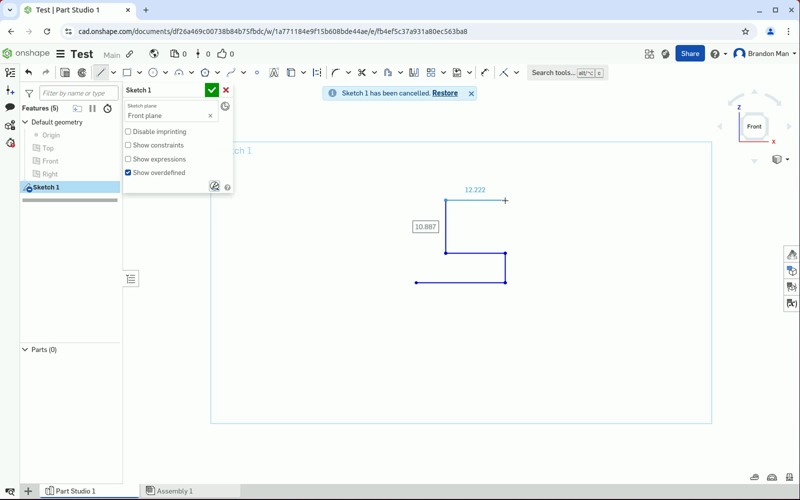
key_down(shift)
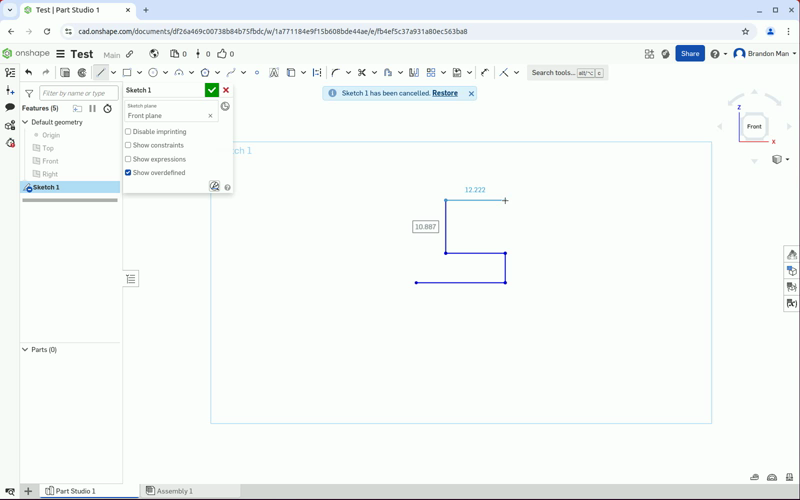
mouse_move(535, 200)
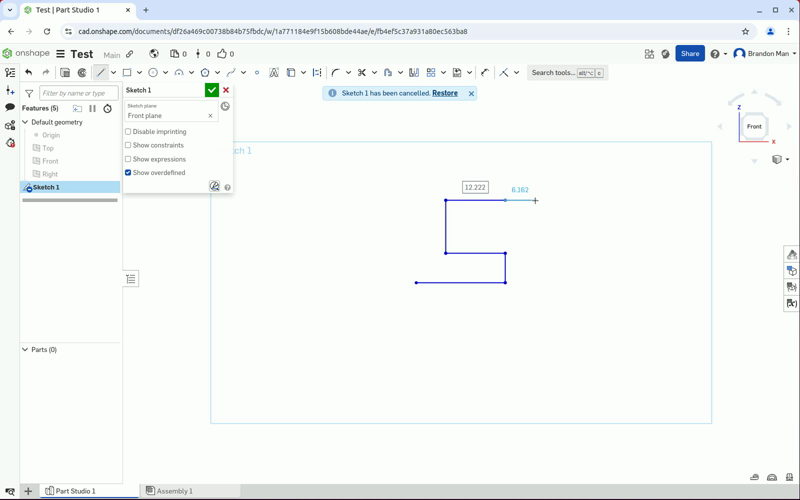
mouse_move(505, 170)
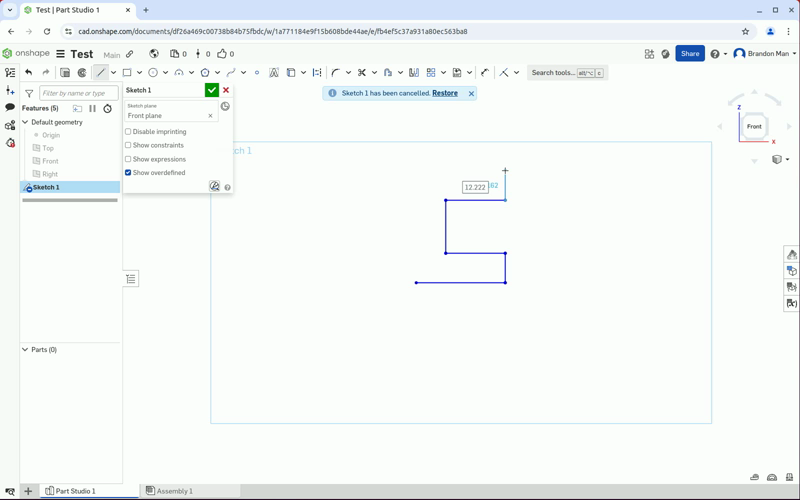
click(505, 170)
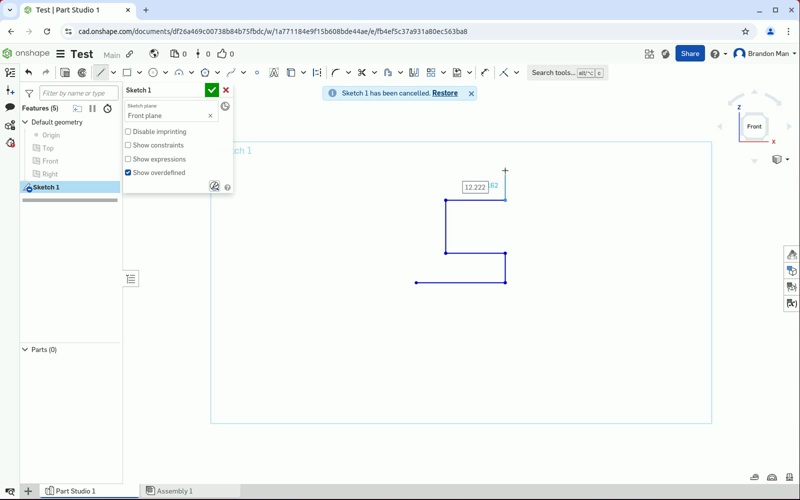
key_up(shift)
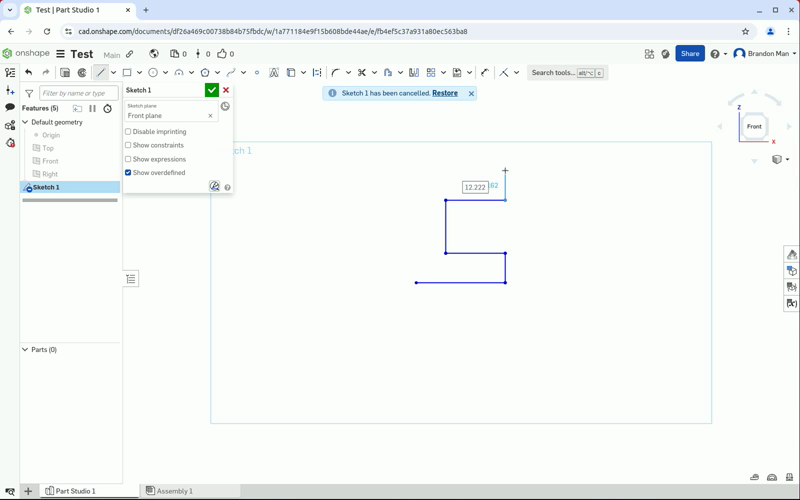
key_down(shift)
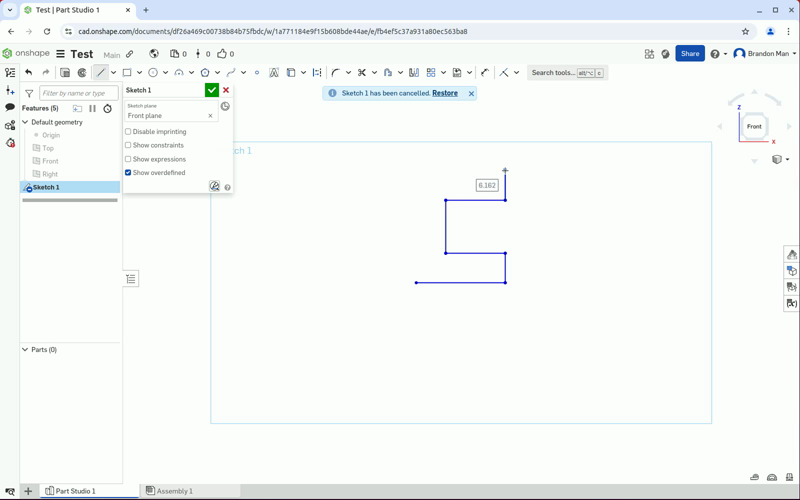
mouse_move(416, 170)
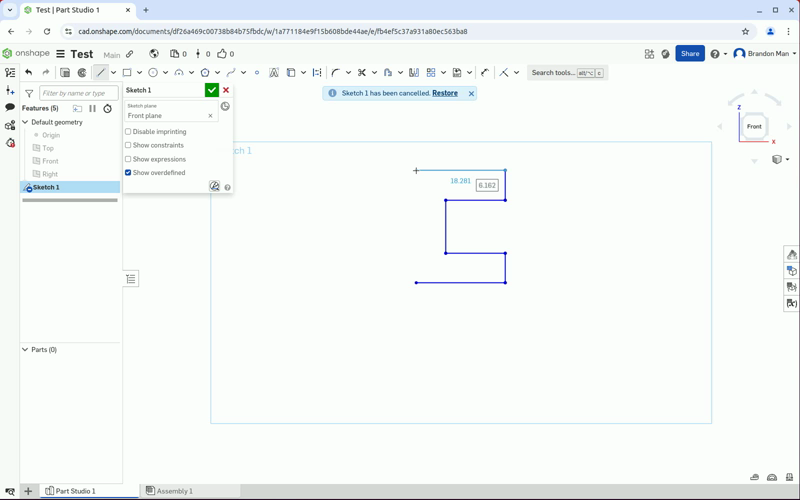
click(416, 170)
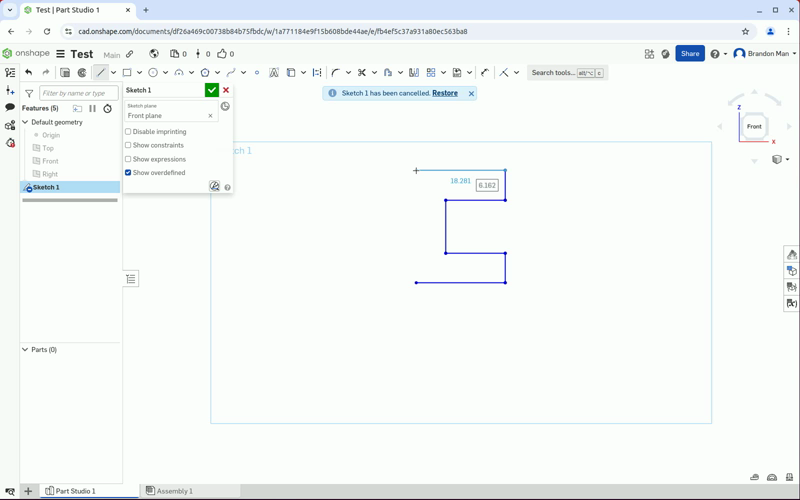
key_up(shift)
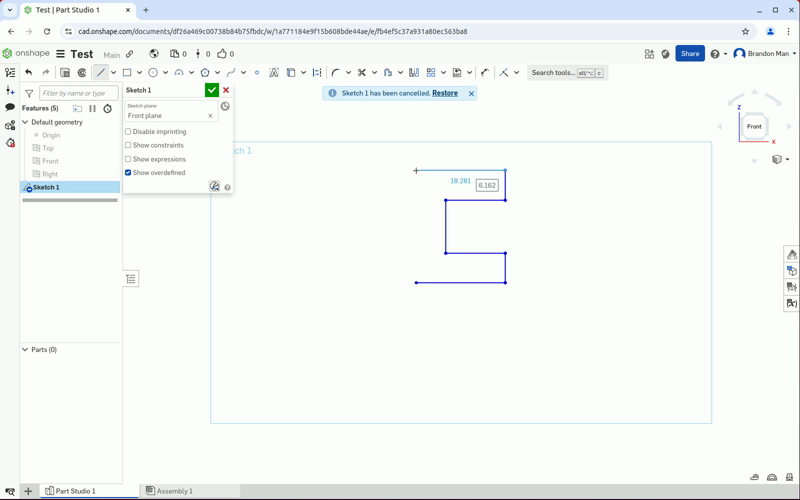
key_down(shift)
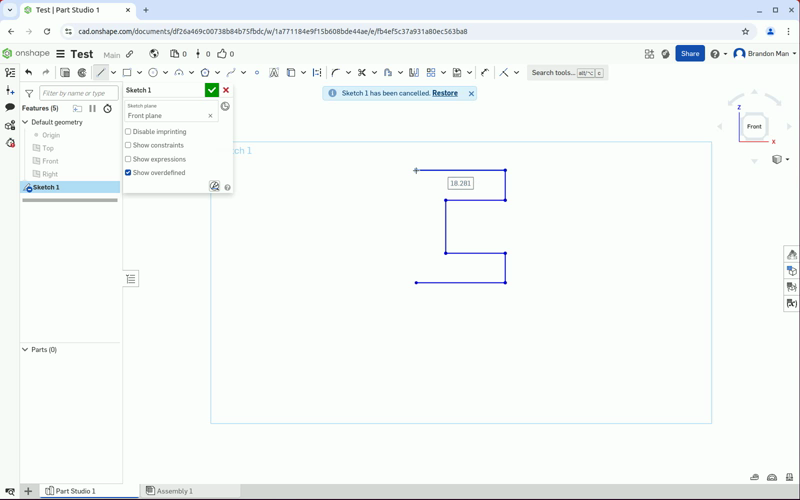
mouse_move(416, 282)
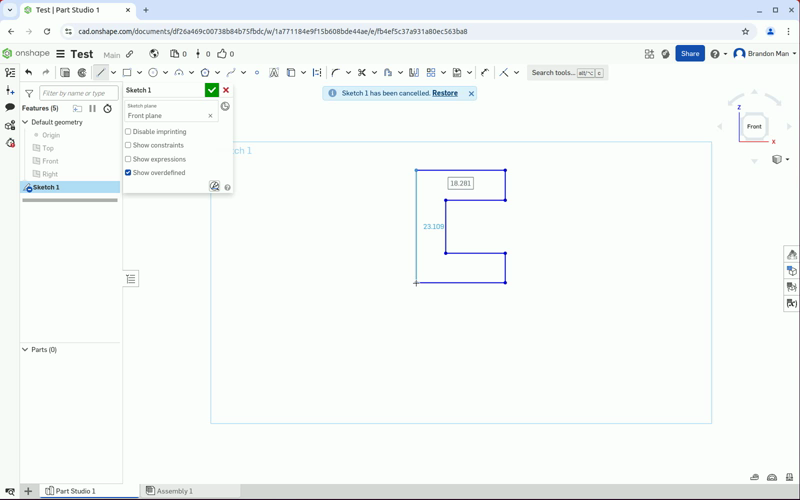
key_up(shift)
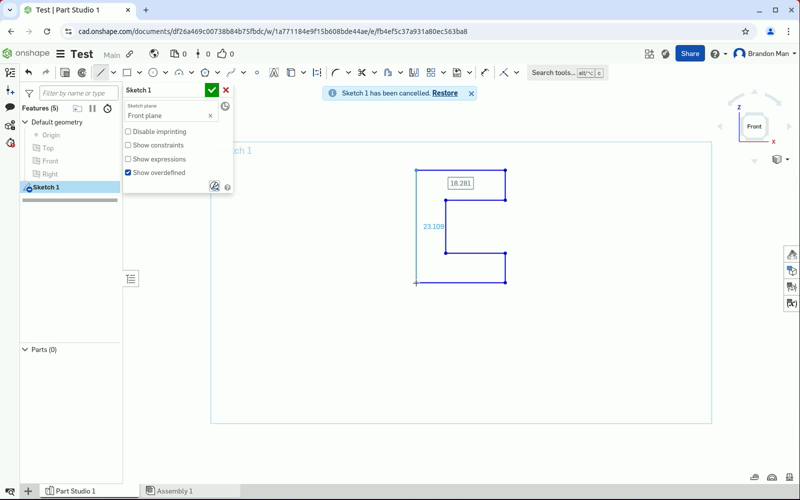
click(416, 282)
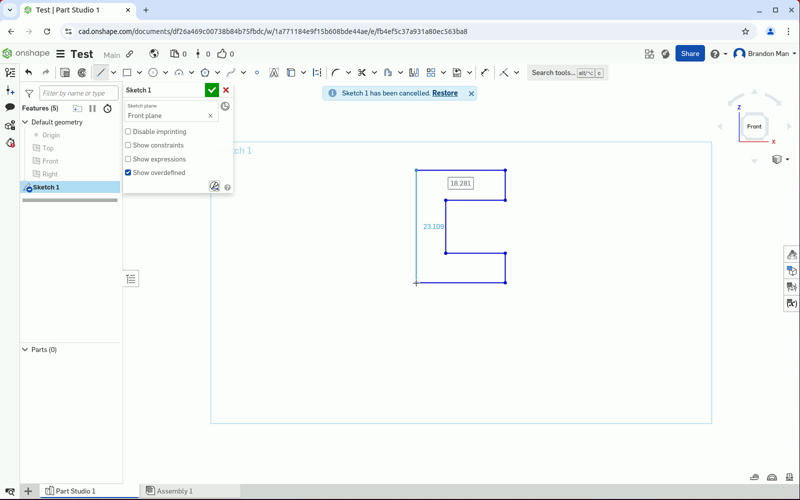
key(esc)
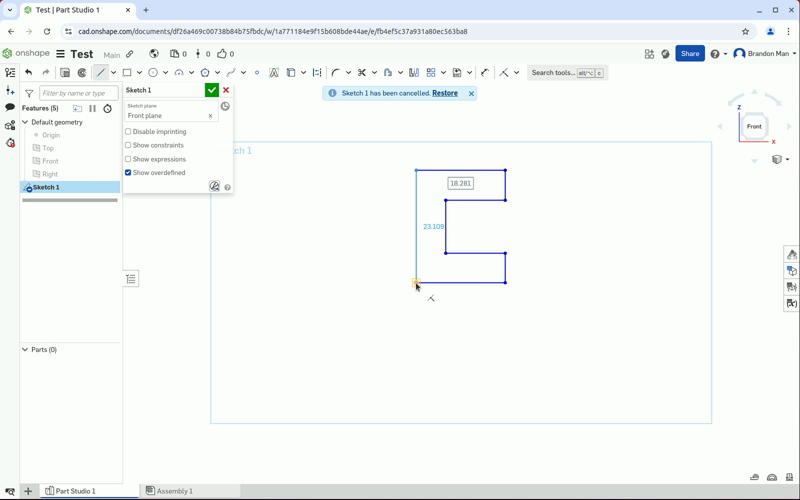
mouse_move(431, 254)
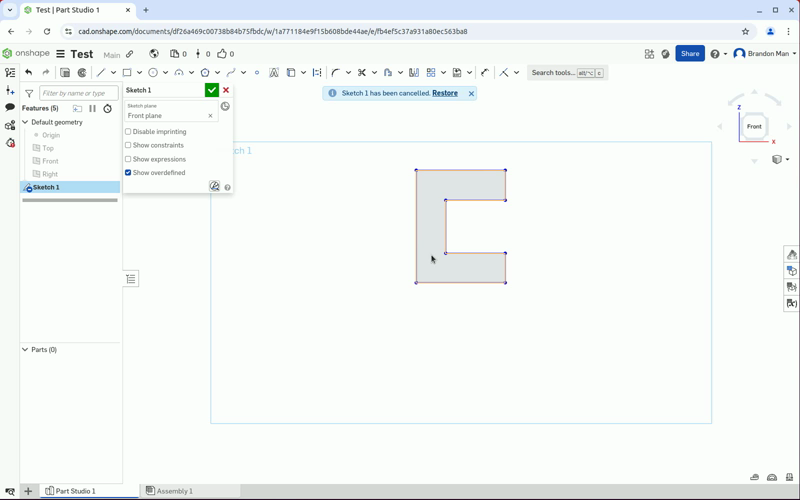
click(431, 254)
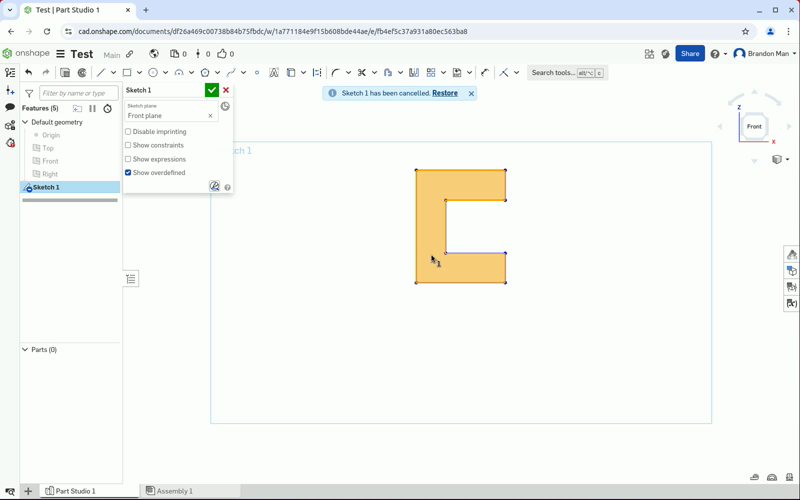
mouse_move(73, 352)
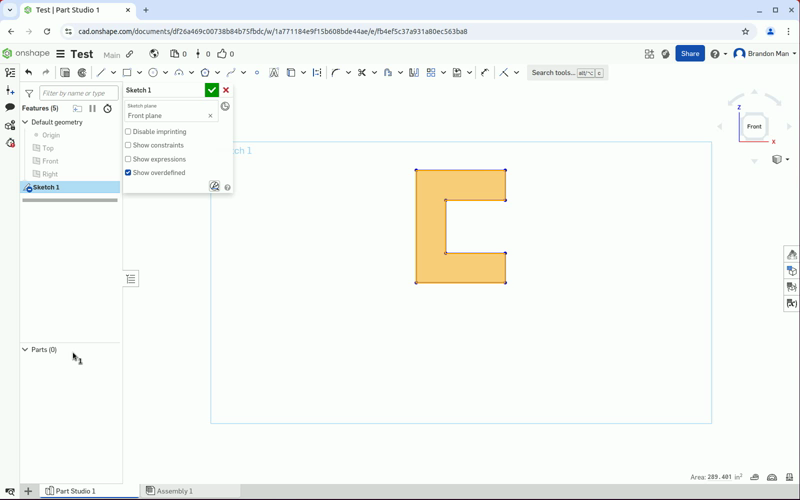
key(shift+y)
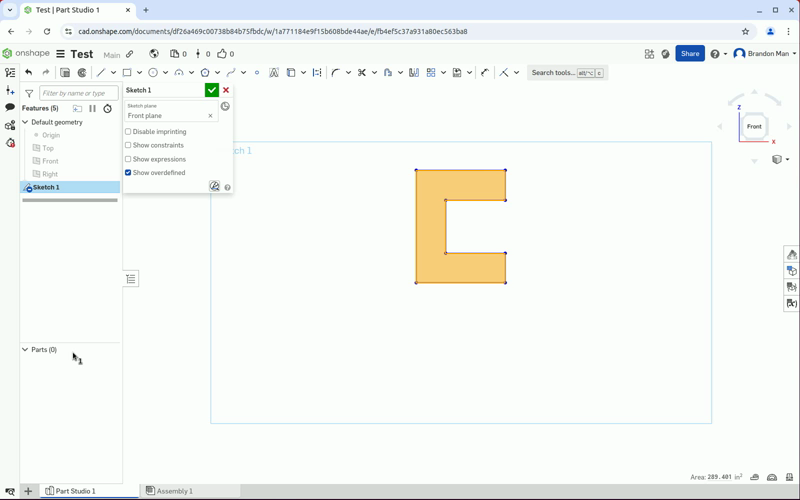
key(shift+e)
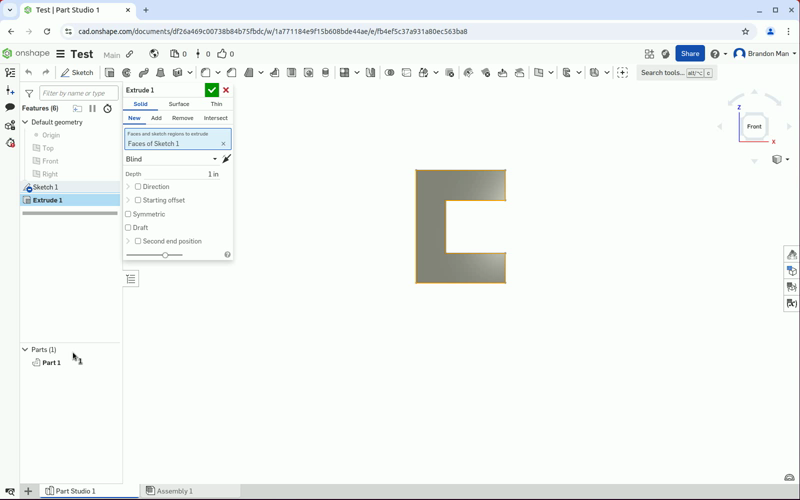
mouse_move(143, 106)
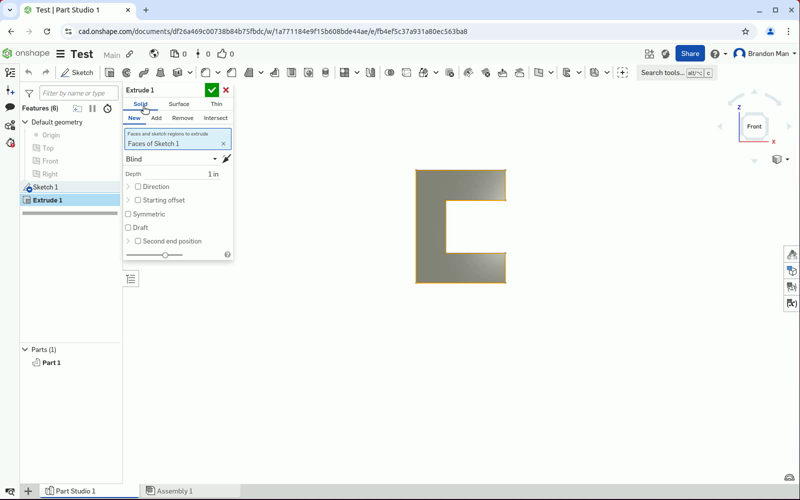
click(143, 106)
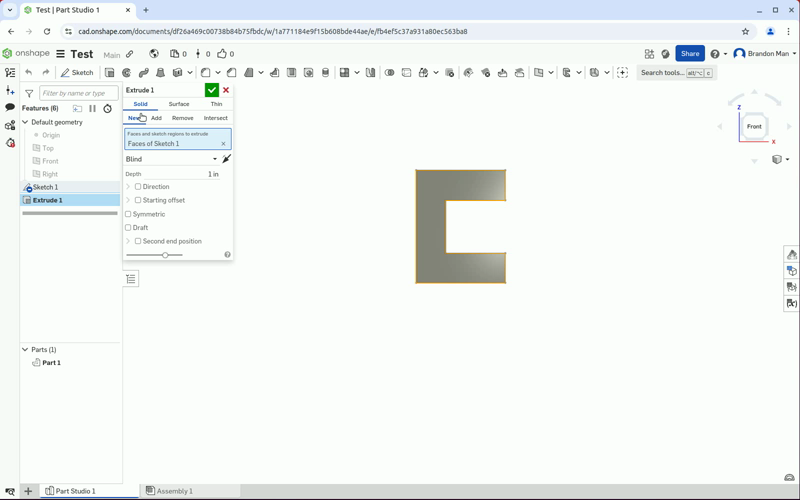
mouse_move(137, 120)
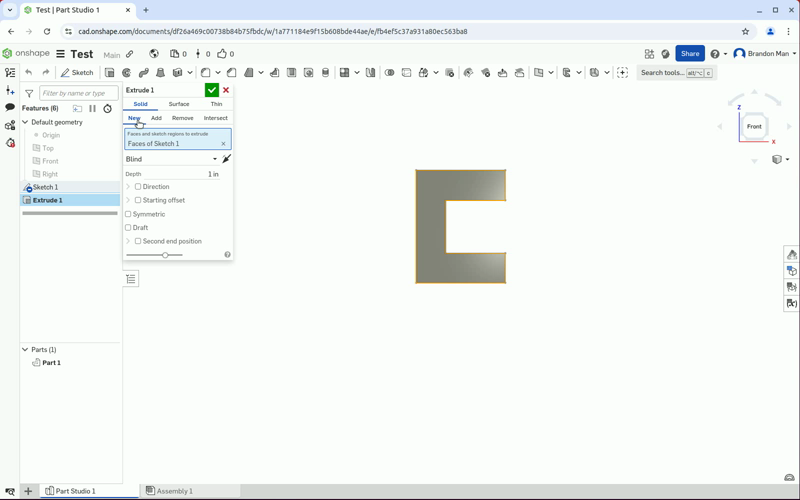
click(137, 120)
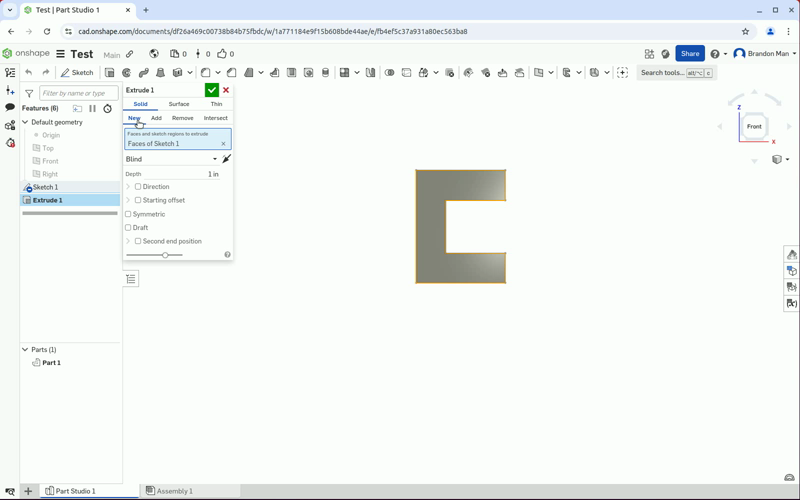
key(tab, 4)
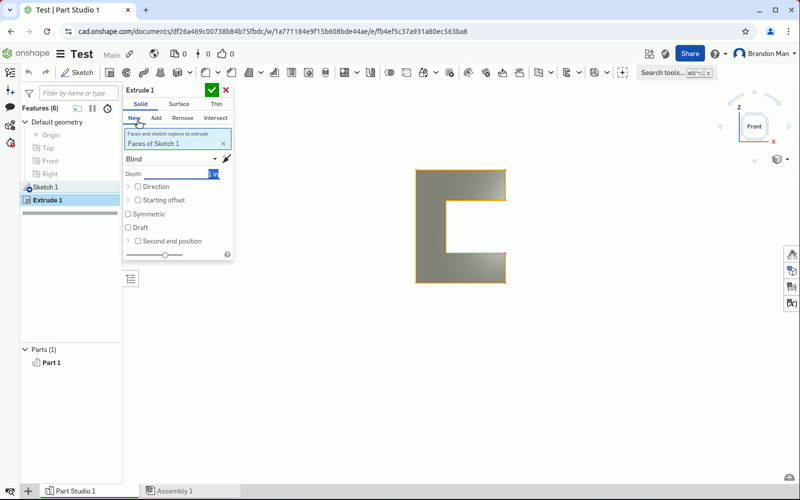
text(-42.366)
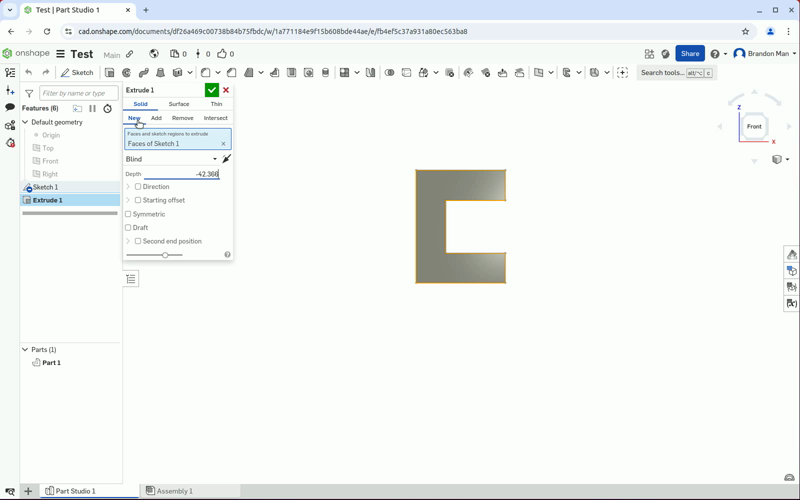
key(tab, 3)
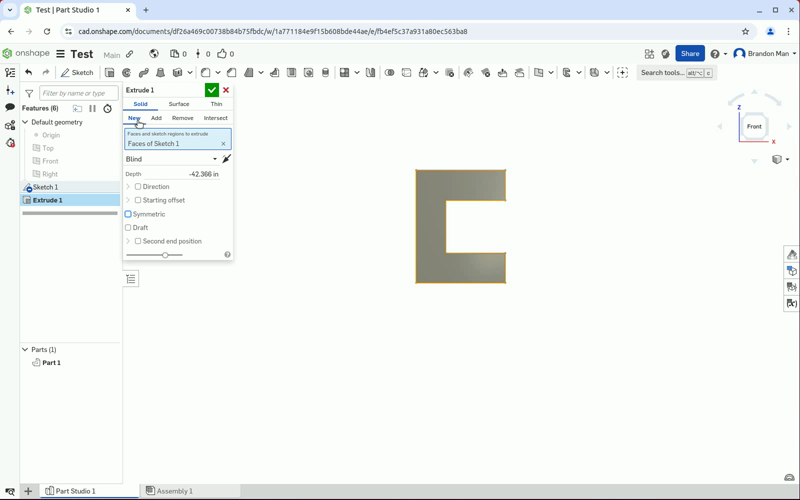
key(space)
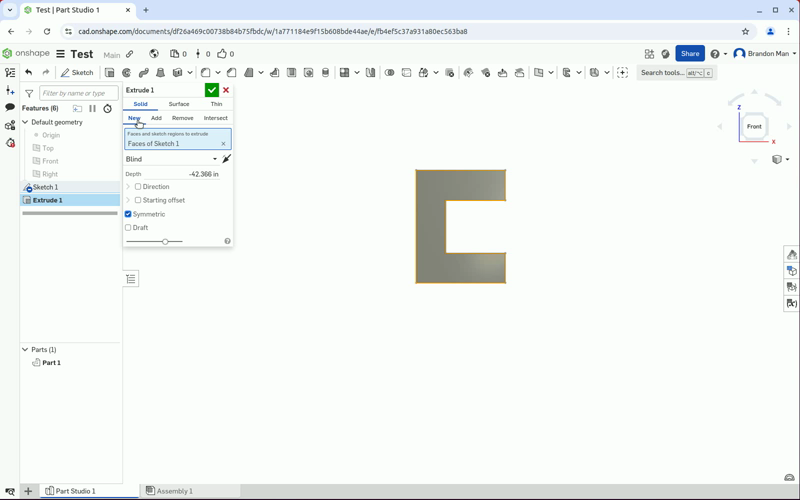
key(enter)
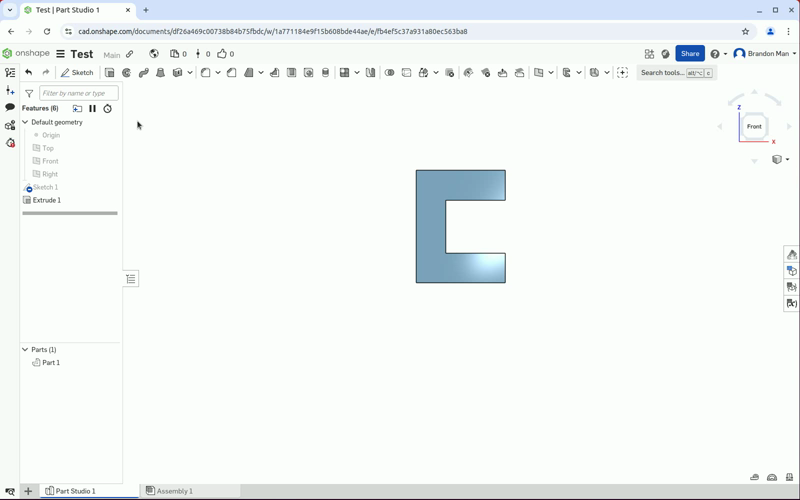
key(shift+h)
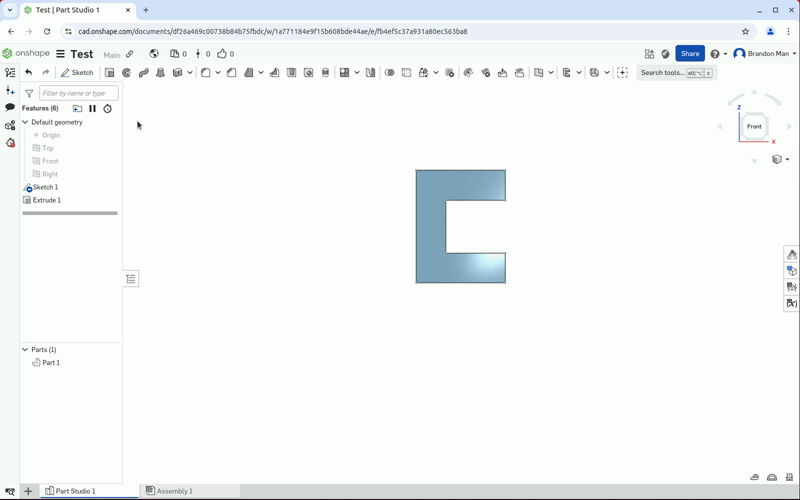
key(shift+h)
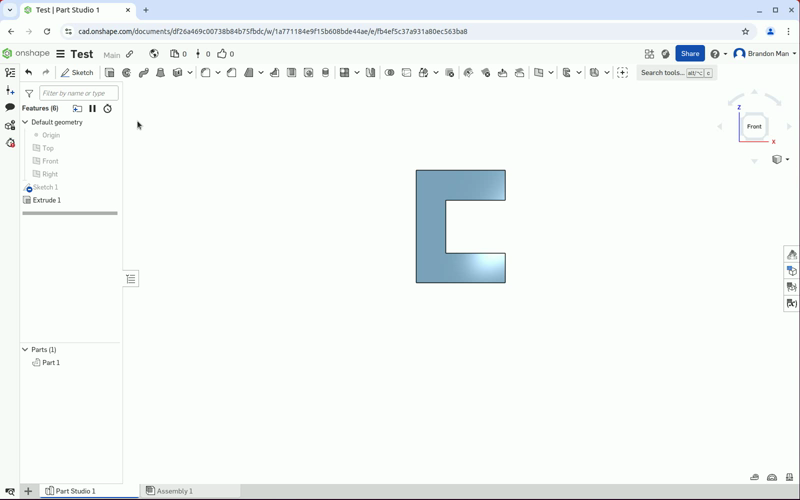
mouse_move(73, 189)
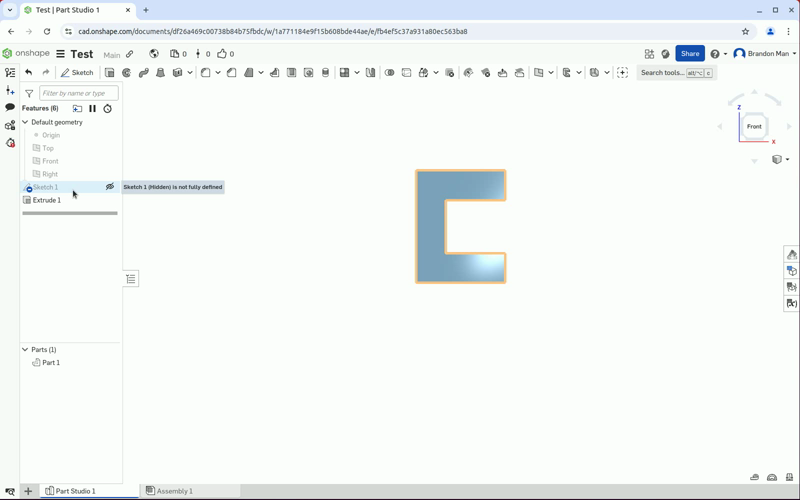
click(73, 189)
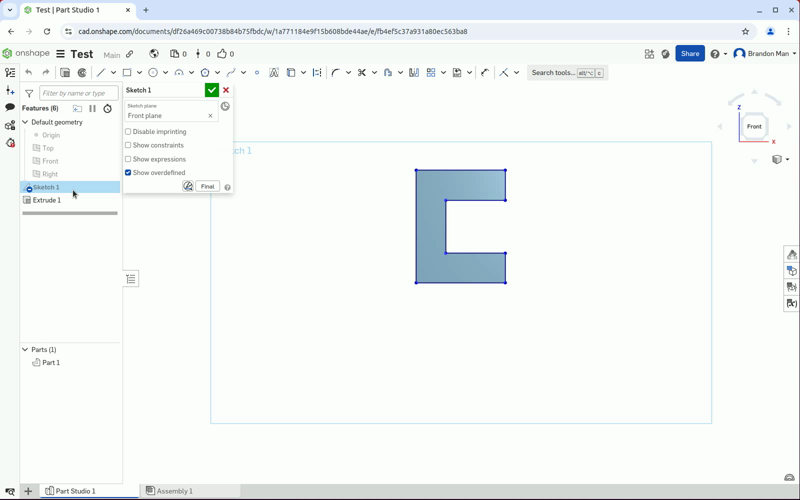
mouse_move(229, 92)
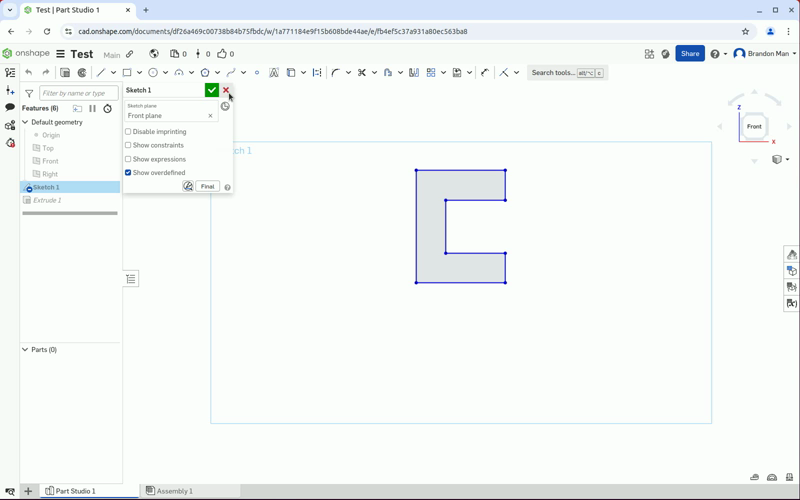
click(229, 92)
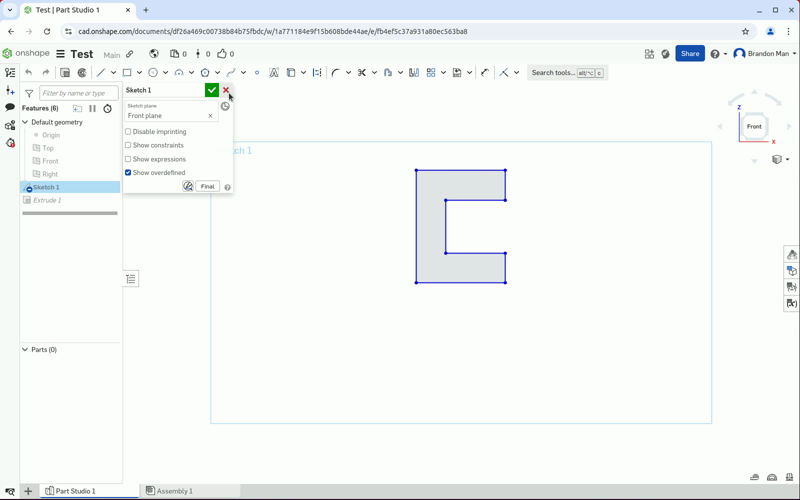
key(shift+s)
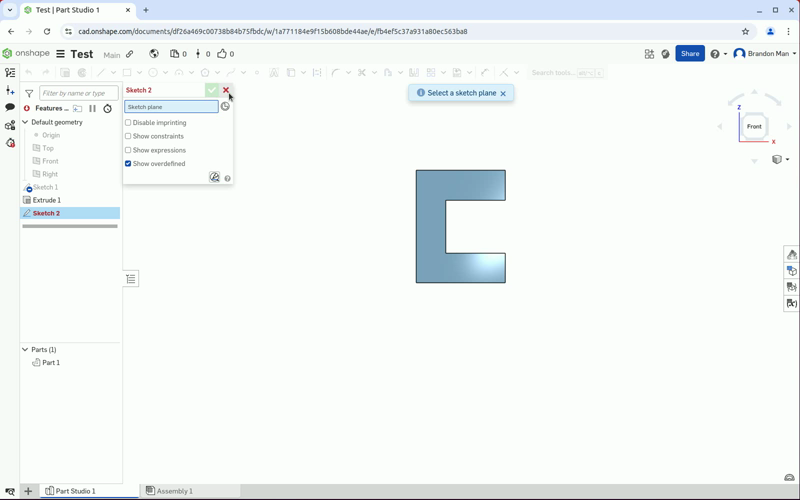
mouse_move(73, 163)
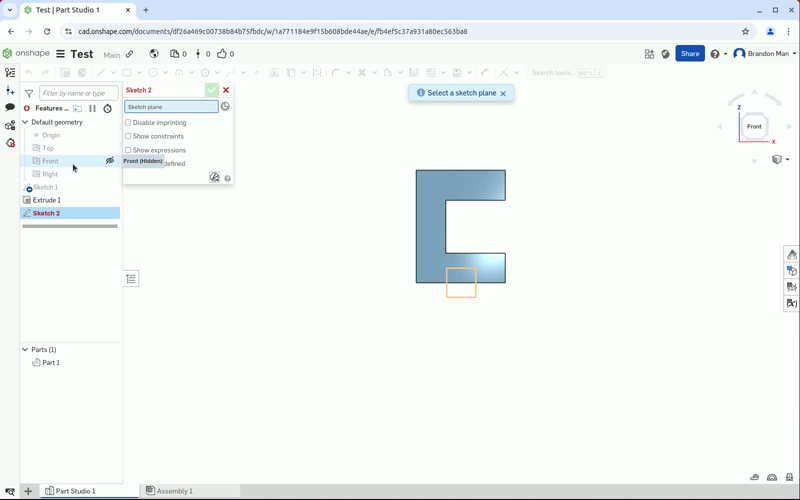
click(73, 163)
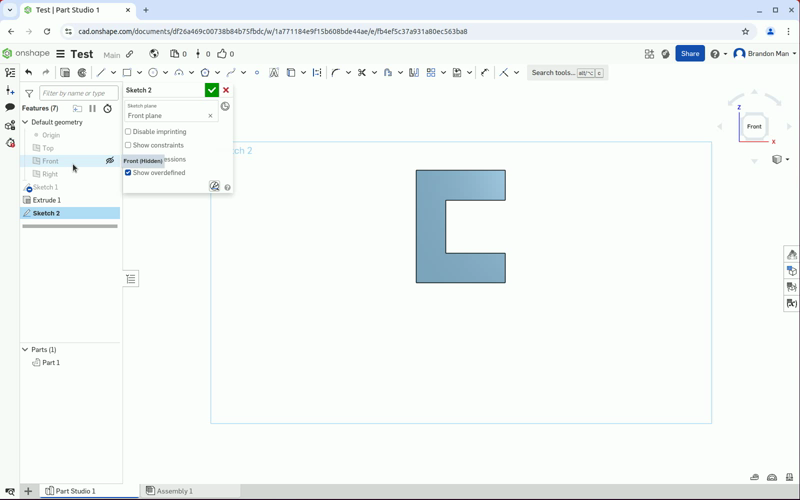
mouse_move(73, 352)
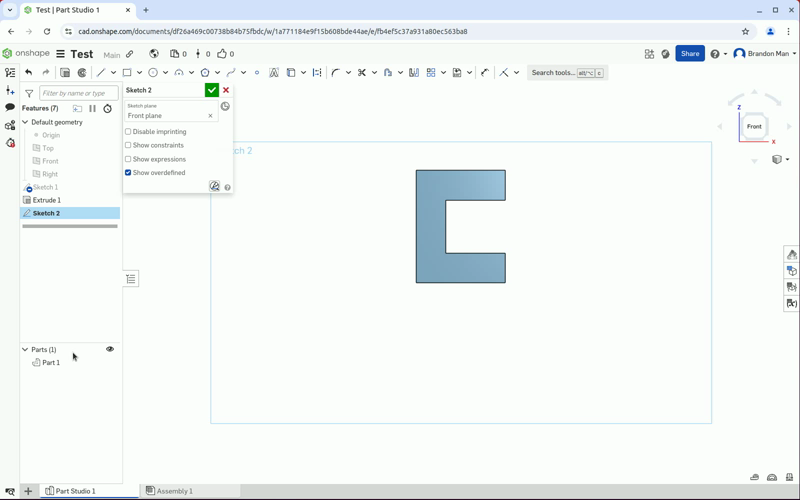
key(y)
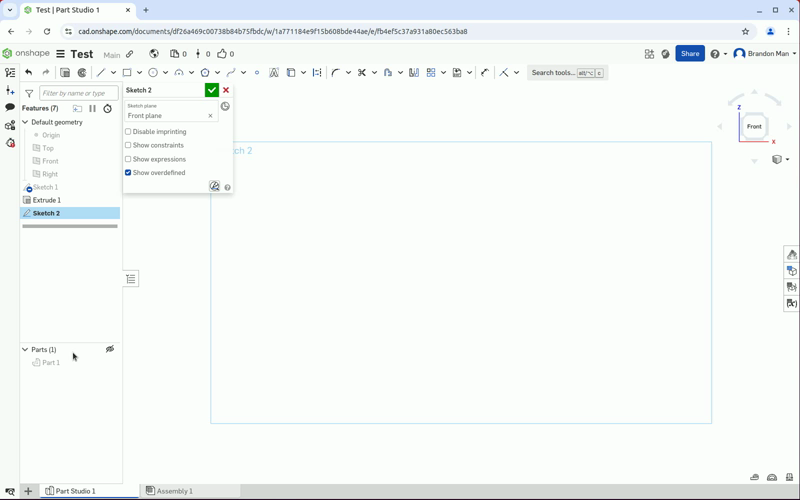
key(l)
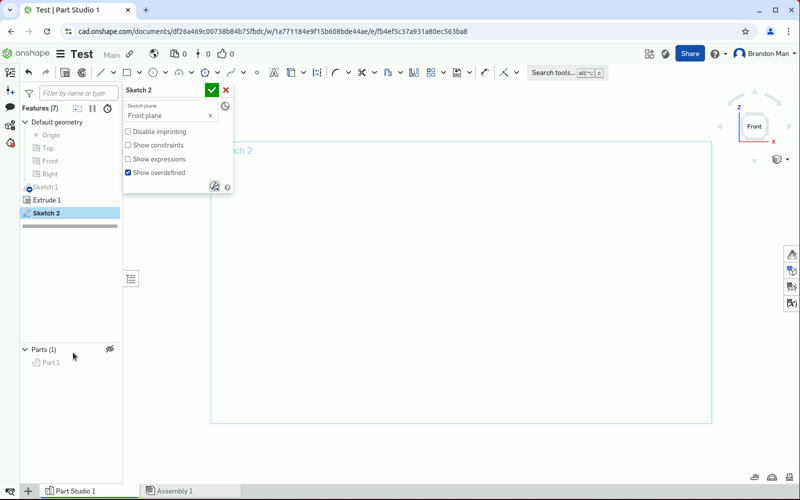
key_down(shift)
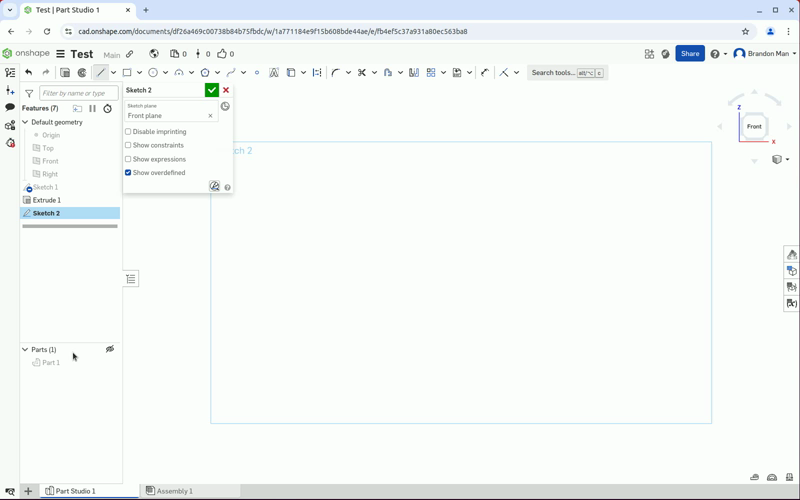
mouse_move(505, 282)
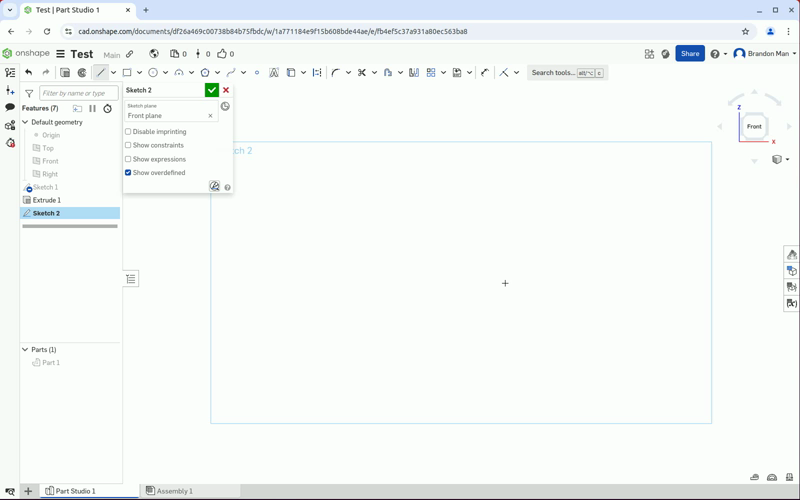
click(505, 282)
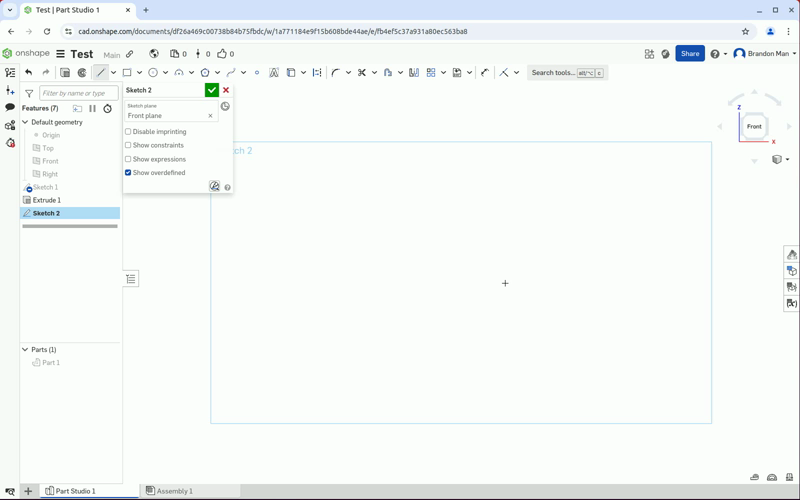
key_up(shift)
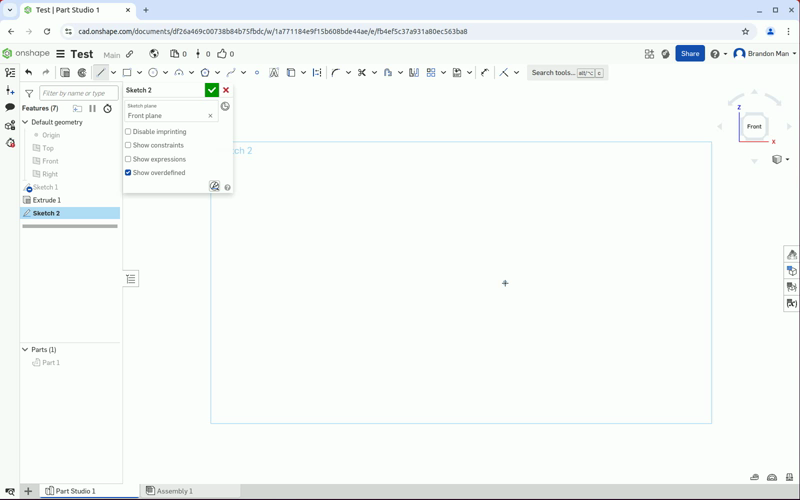
key_down(shift)
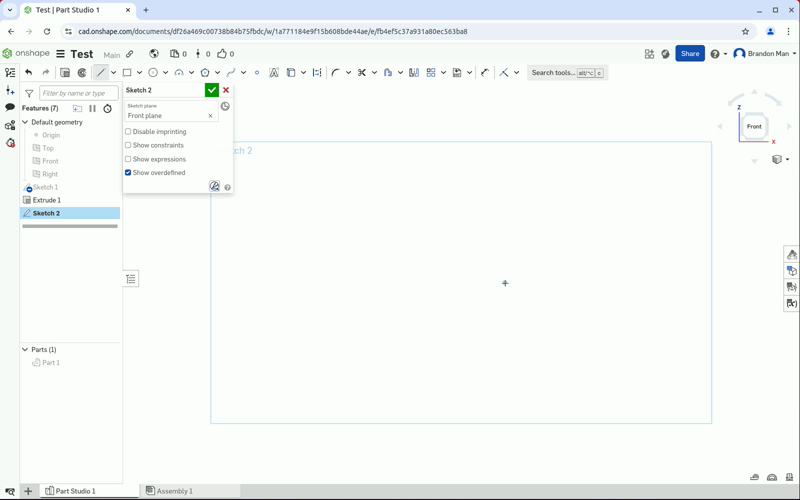
mouse_move(535, 282)
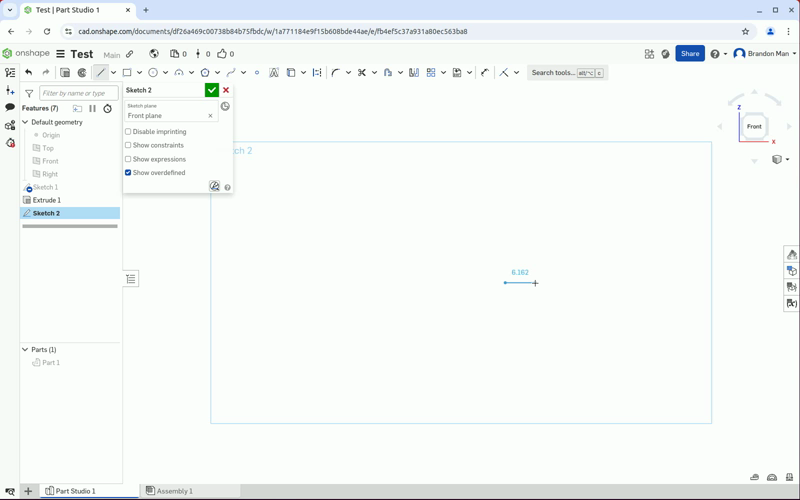
mouse_move(535, 282)
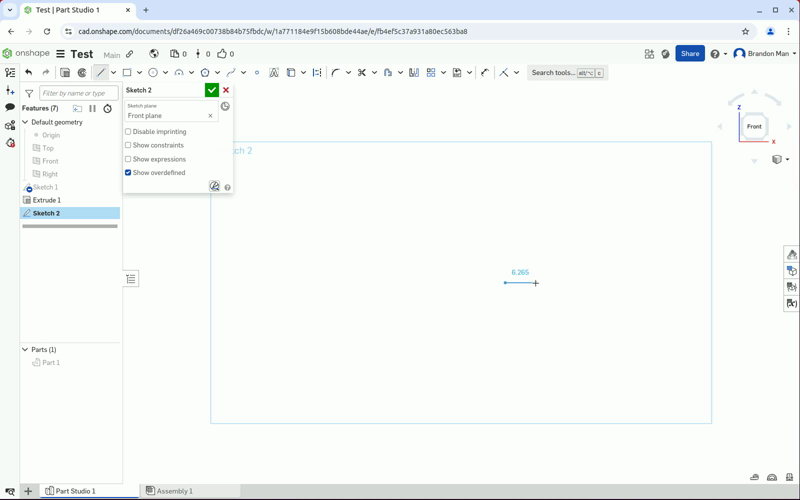
click(535, 282)
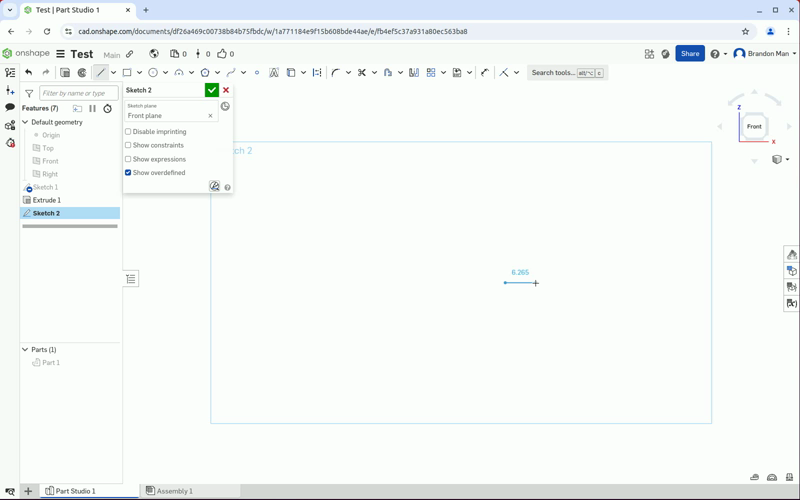
key_up(shift)
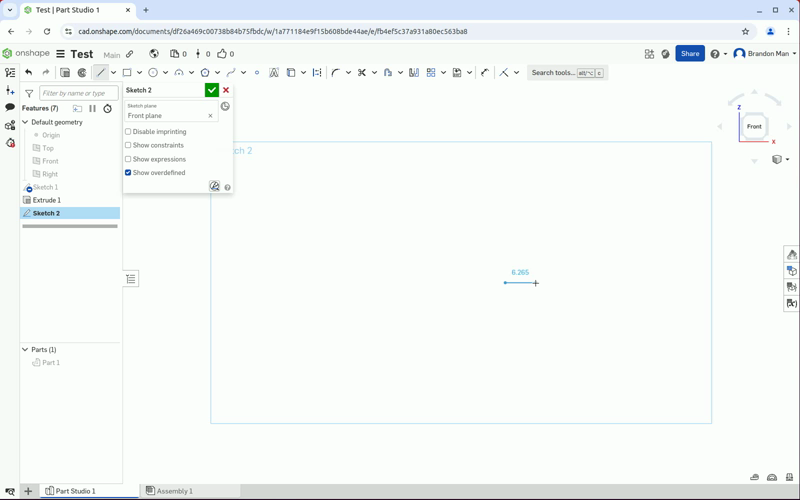
key_down(shift)
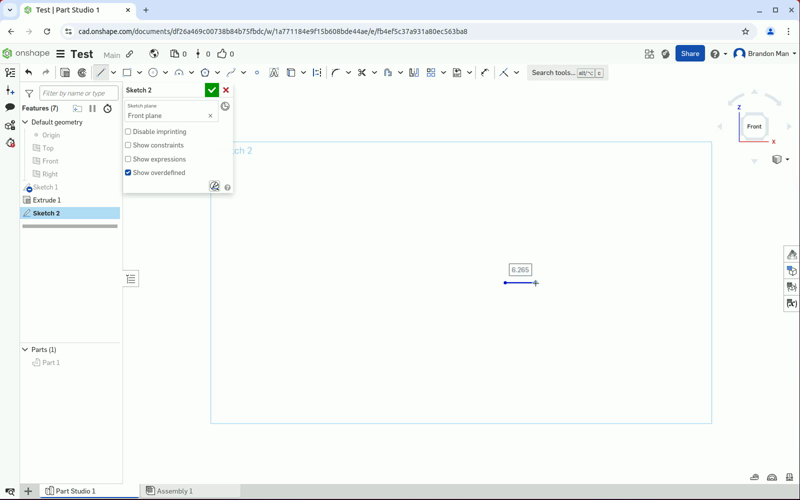
mouse_move(565, 282)
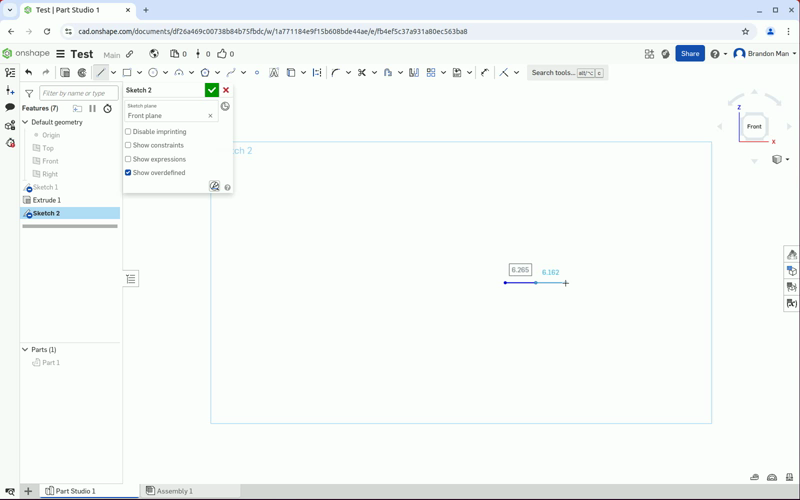
mouse_move(535, 252)
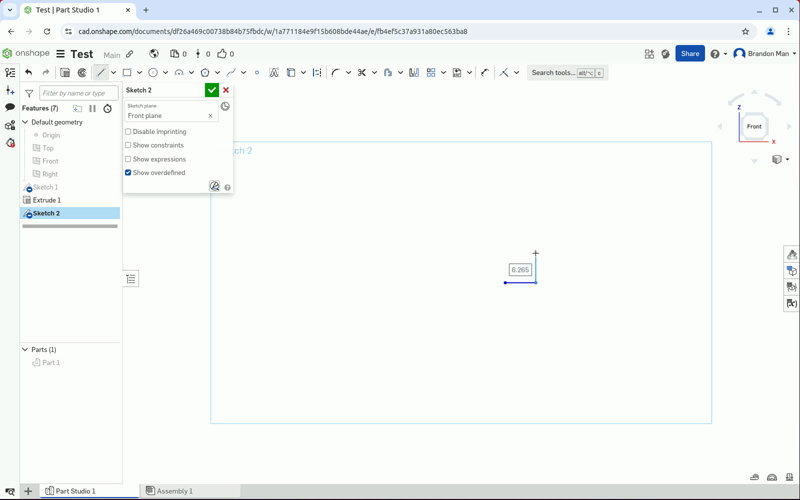
click(535, 252)
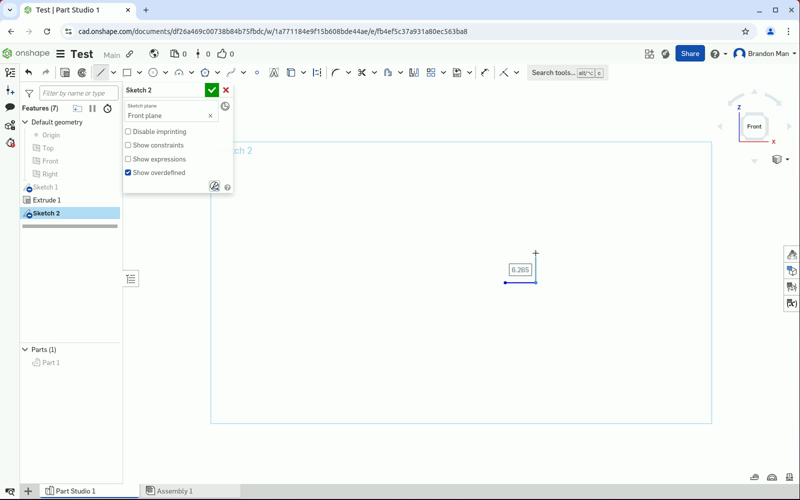
key_up(shift)
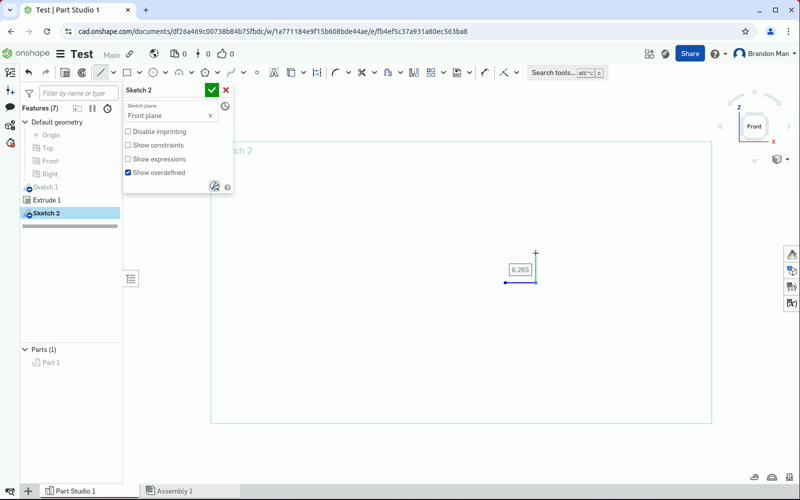
key_down(shift)
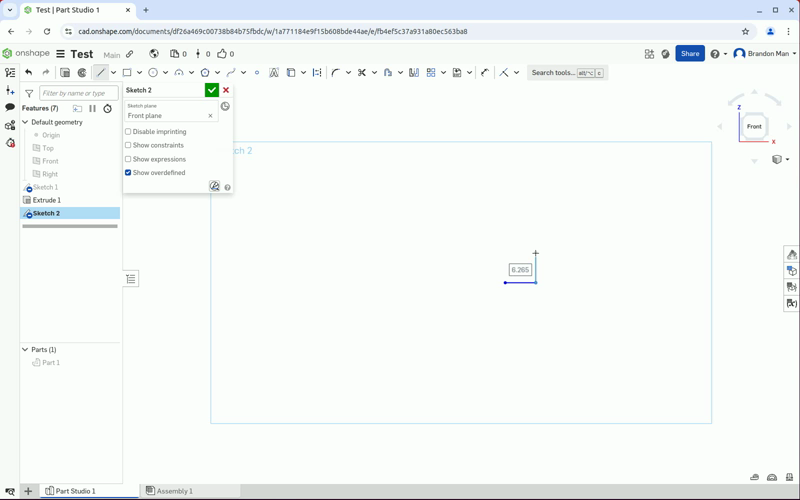
mouse_move(565, 252)
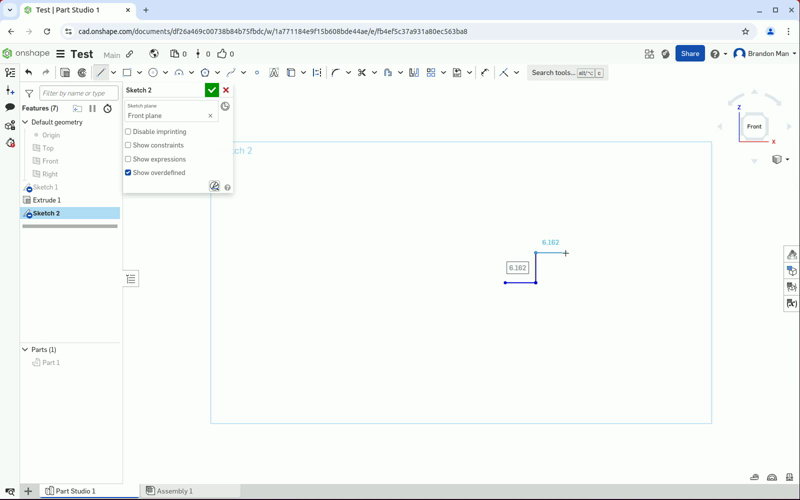
mouse_move(505, 252)
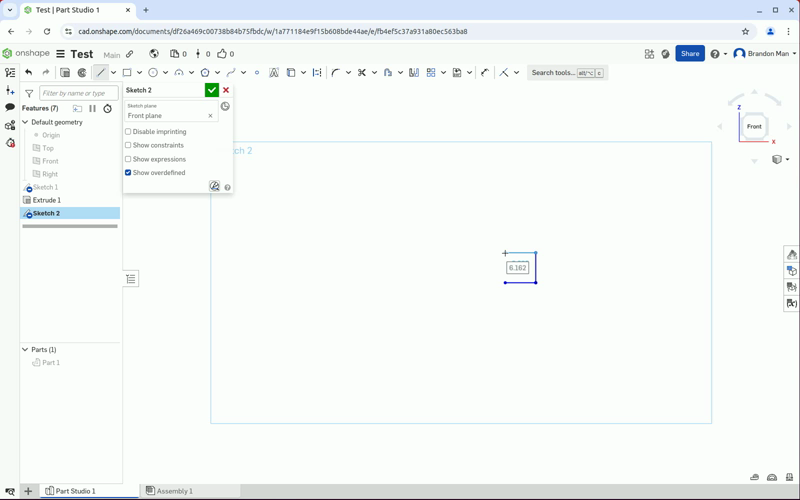
click(505, 252)
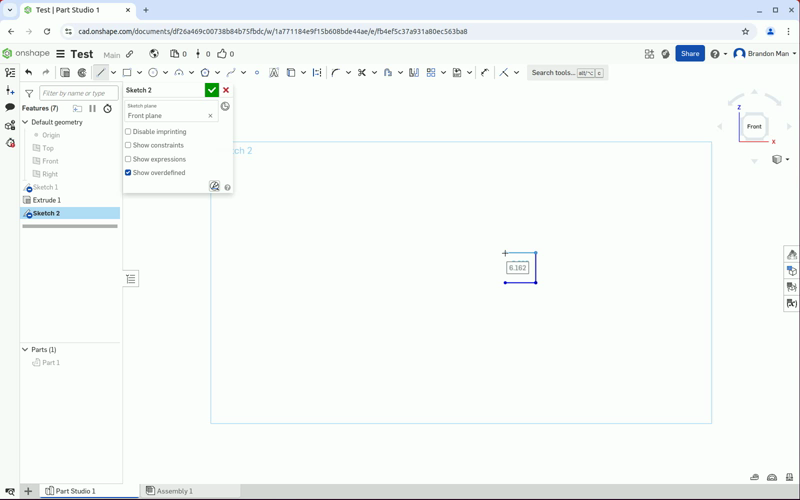
key_up(shift)
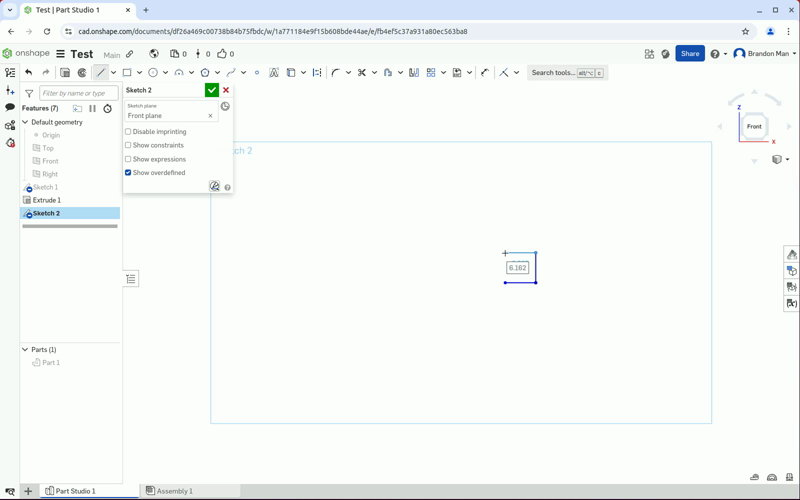
mouse_move(535, 252)
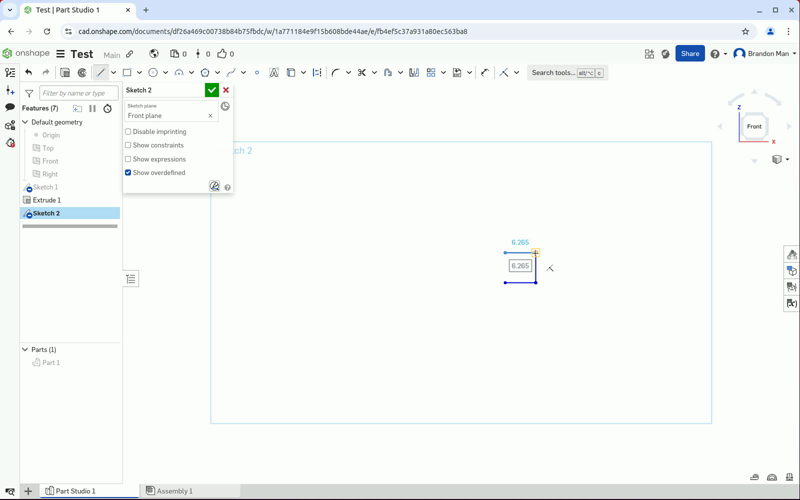
key_down(shift)
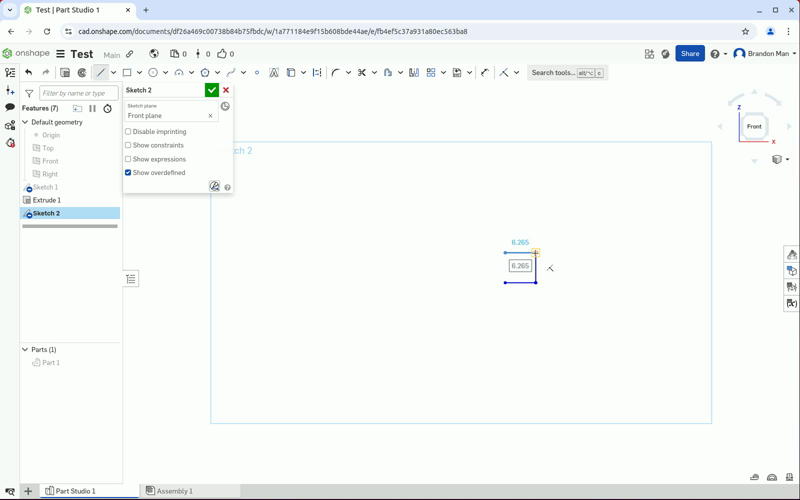
mouse_move(505, 282)
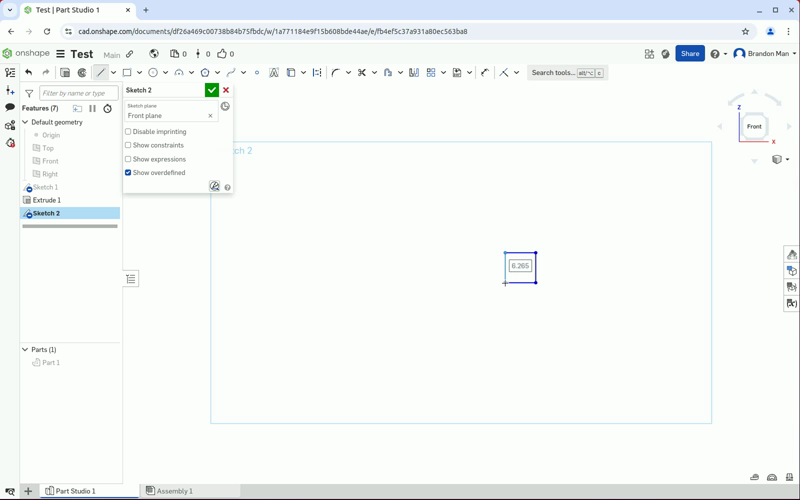
key_up(shift)
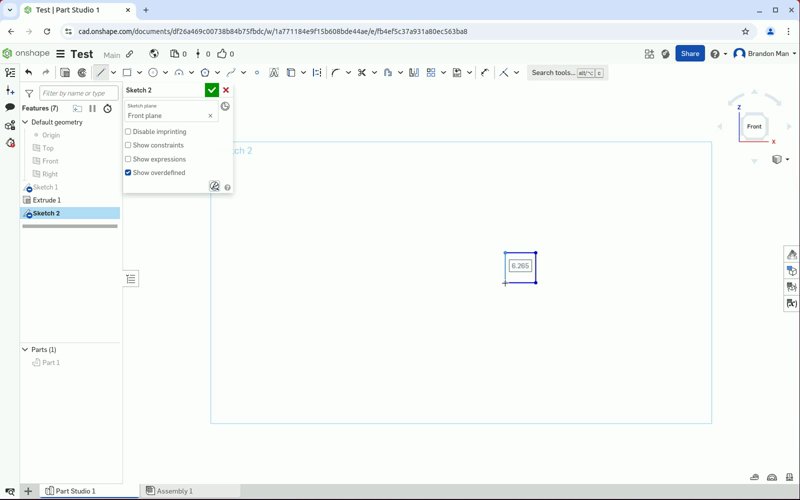
click(505, 282)
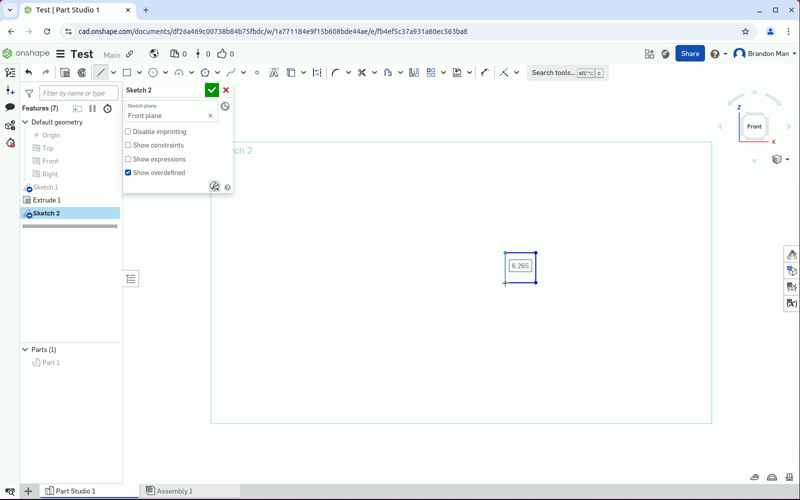
key(esc)
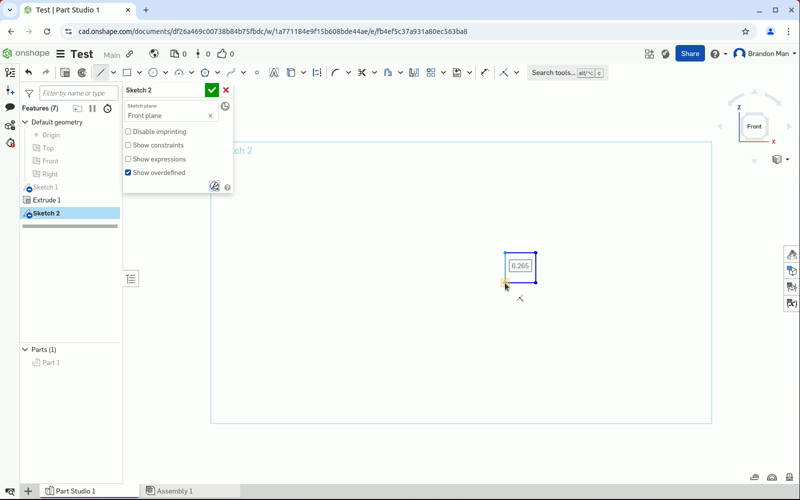
mouse_move(532, 282)
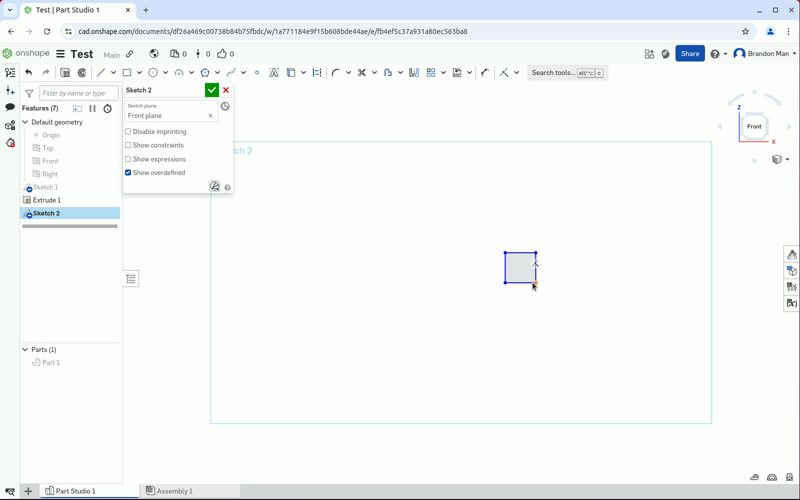
scroll(6)
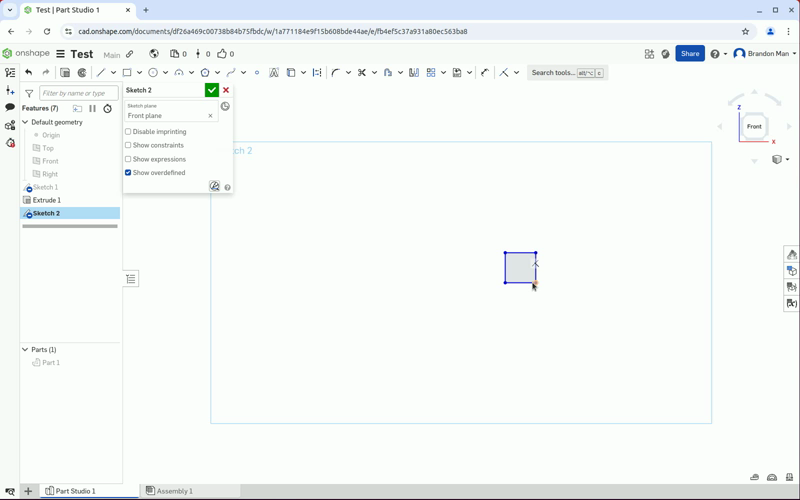
scroll(6)
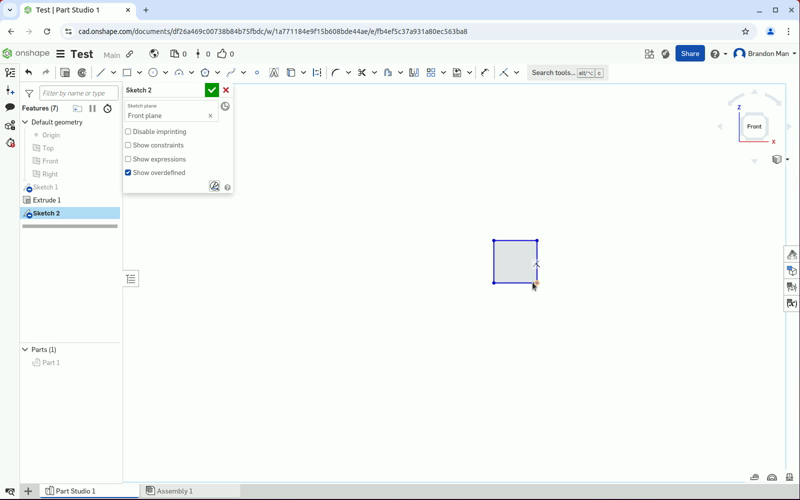
scroll(6)
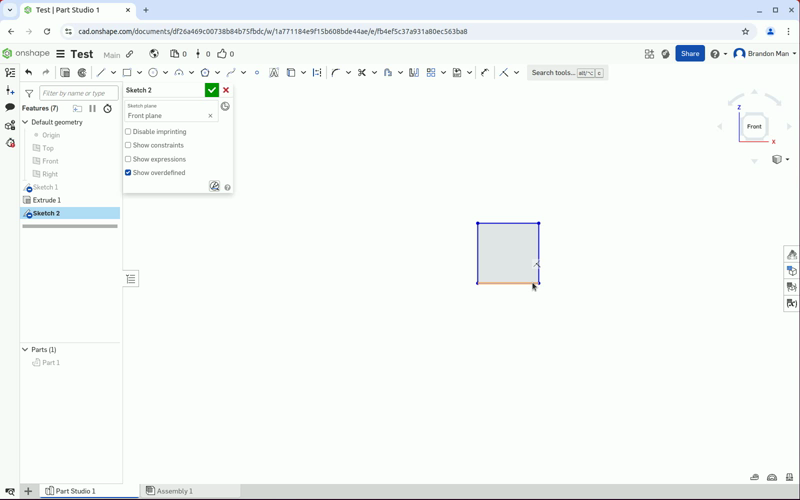
scroll(6)
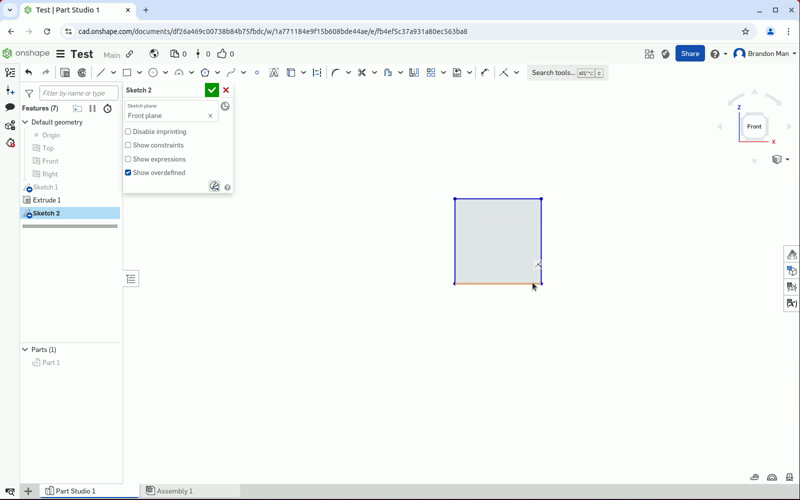
scroll(6)
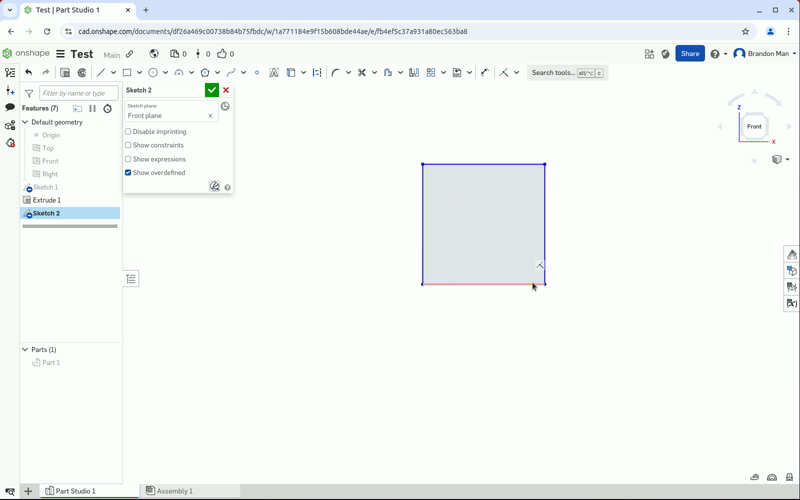
scroll(6)
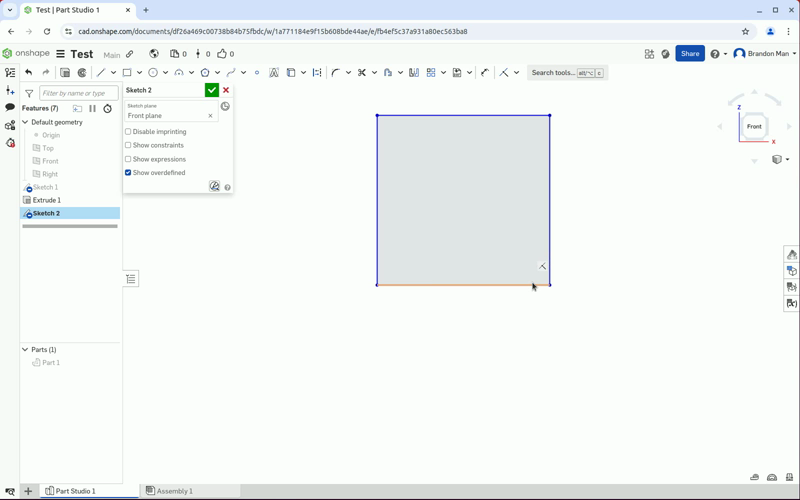
scroll(6)
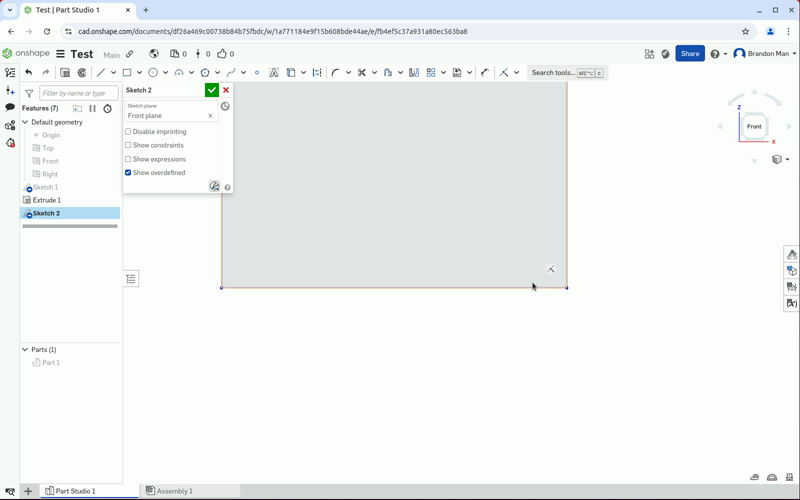
click(532, 282)
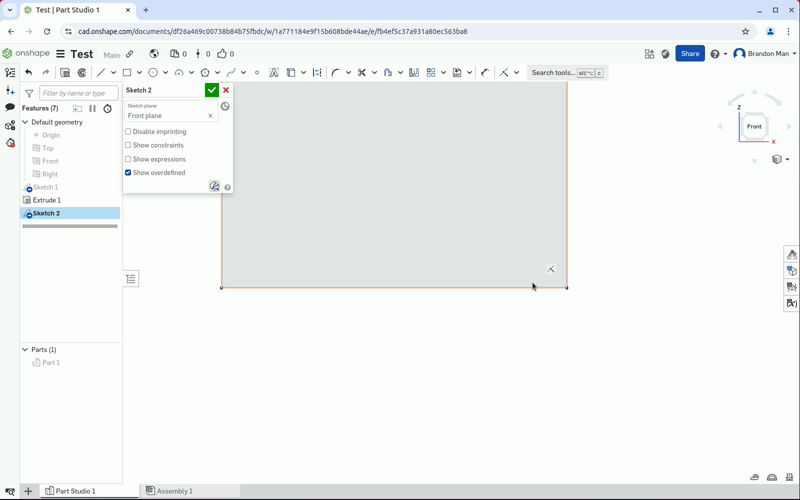
scroll(-6)
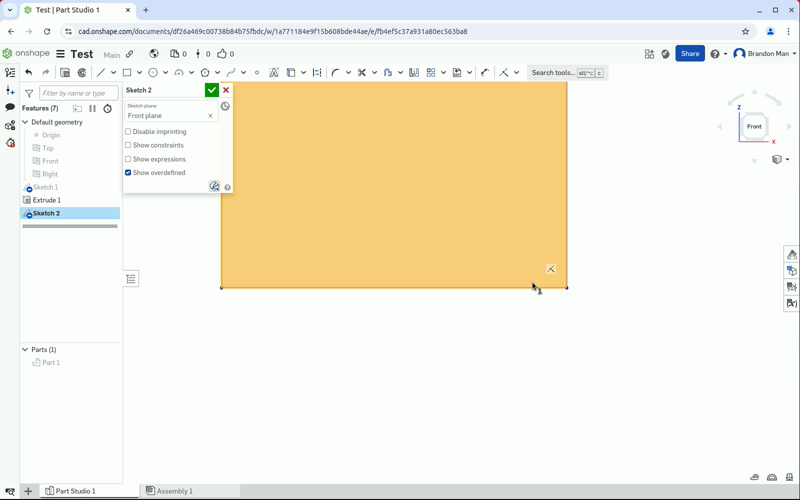
scroll(-6)
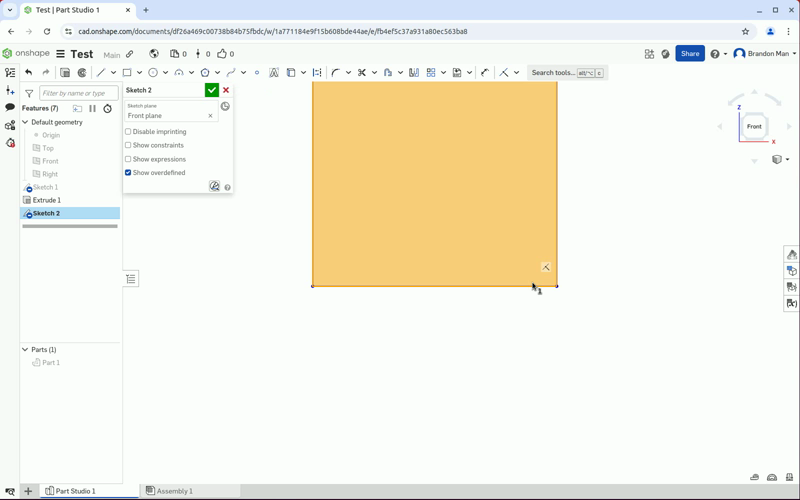
scroll(-6)
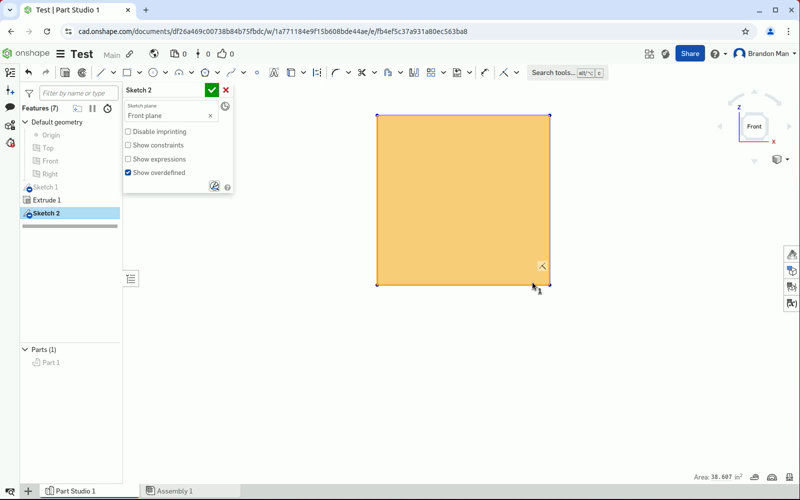
scroll(-6)
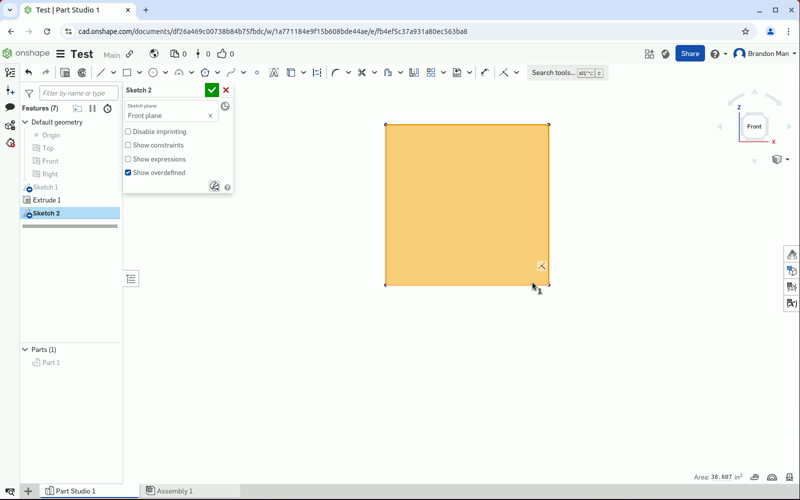
scroll(-6)
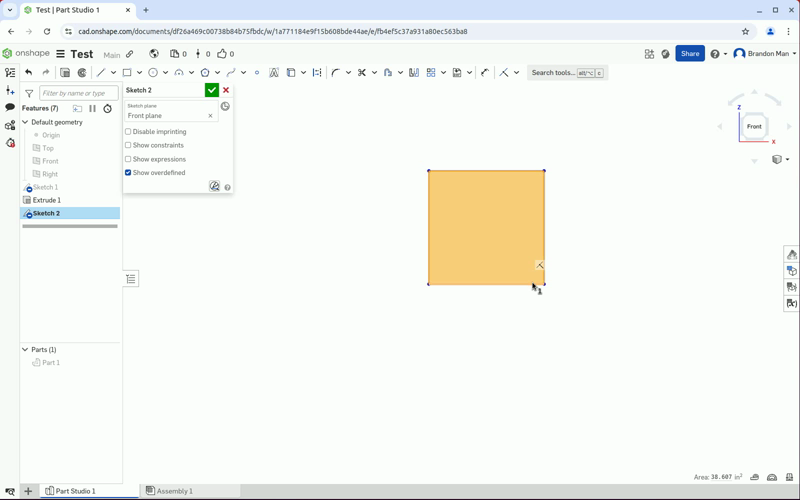
scroll(-6)
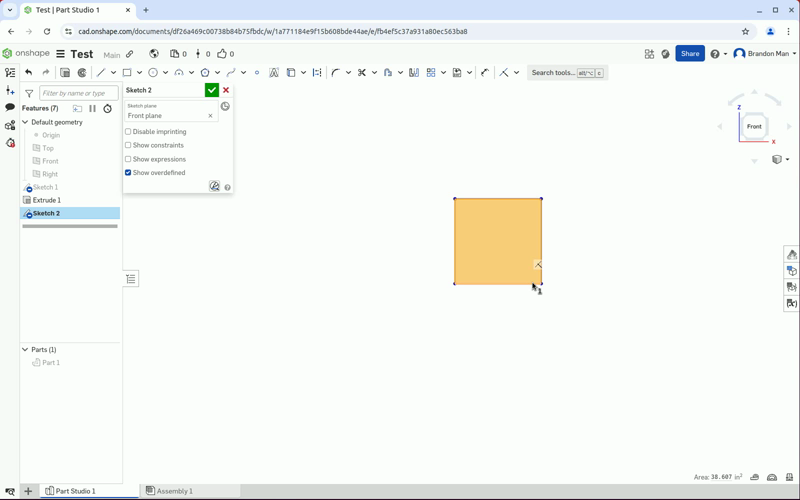
scroll(-6)
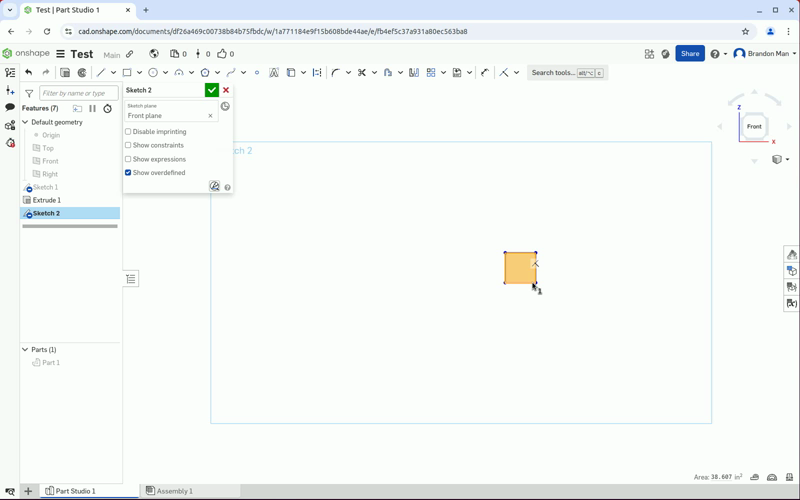
mouse_move(73, 352)
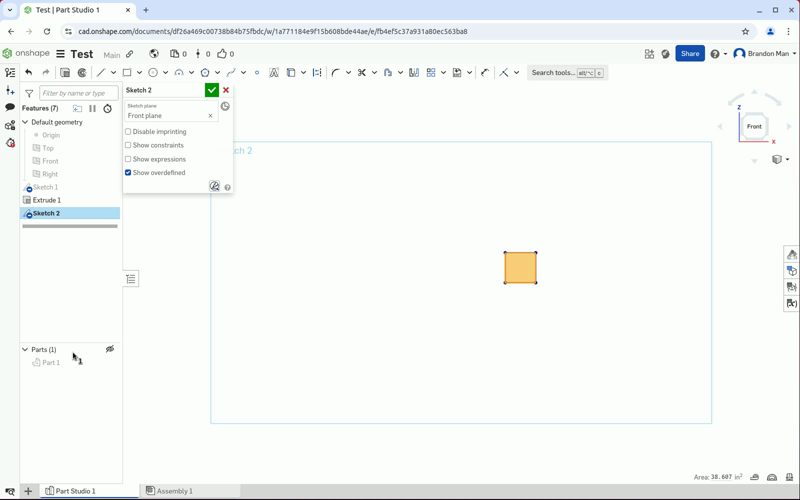
key(shift+y)
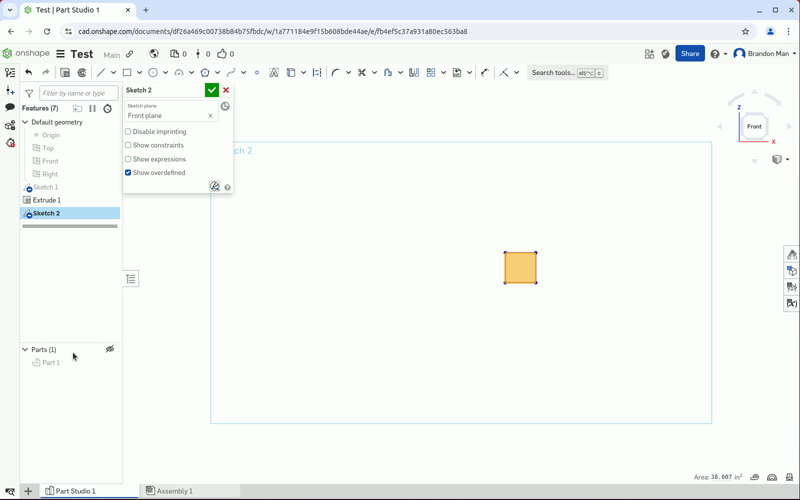
key(shift+e)
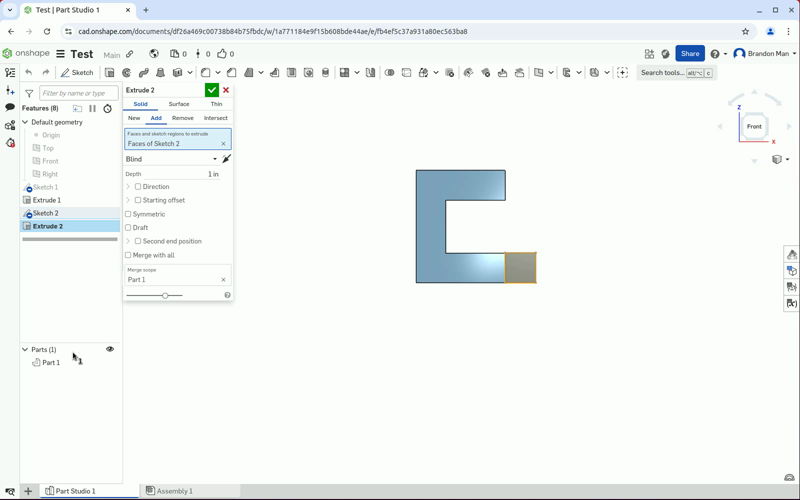
mouse_move(143, 106)
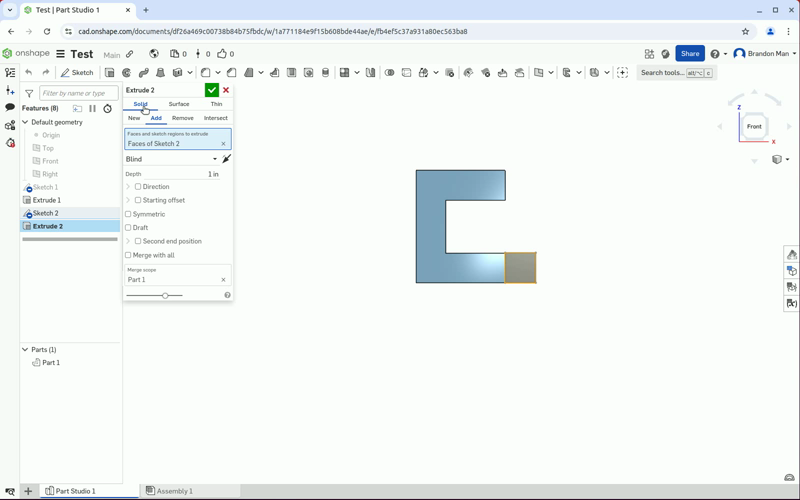
click(143, 106)
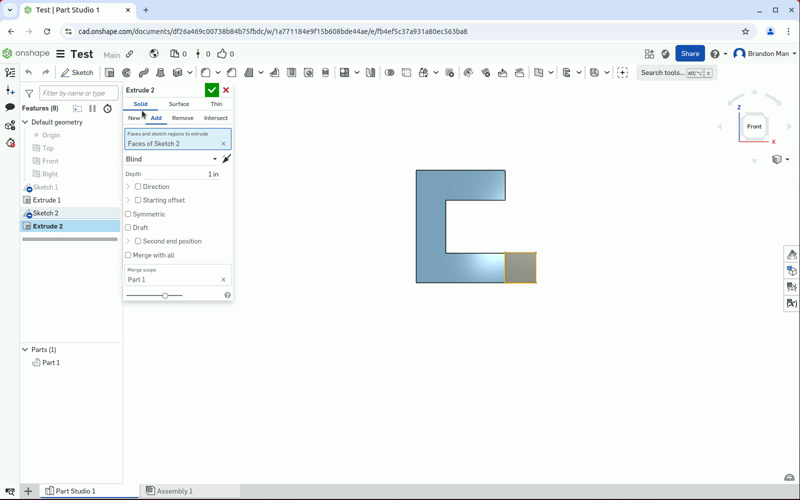
mouse_move(137, 120)
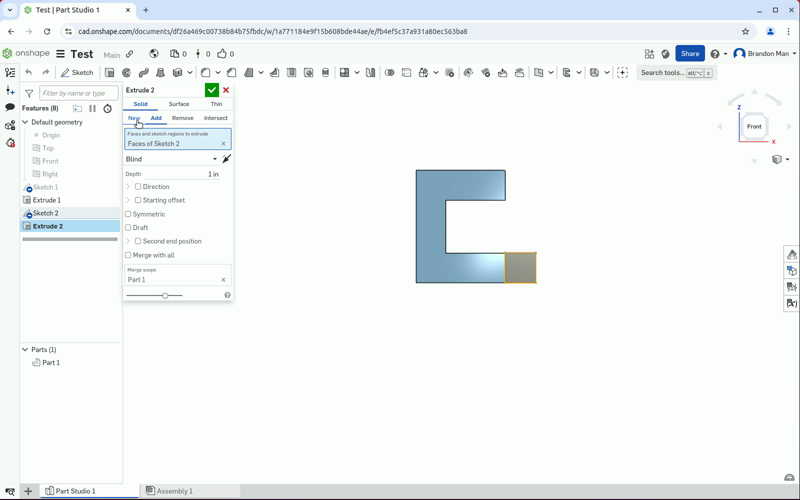
click(137, 120)
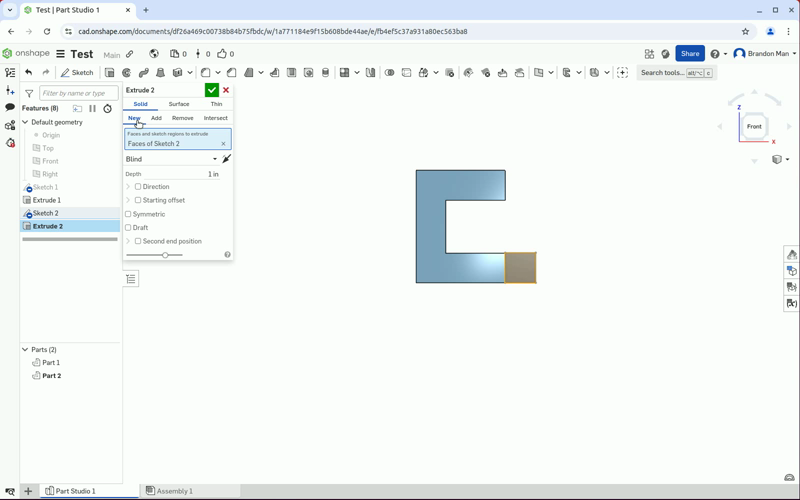
key(tab, 4)
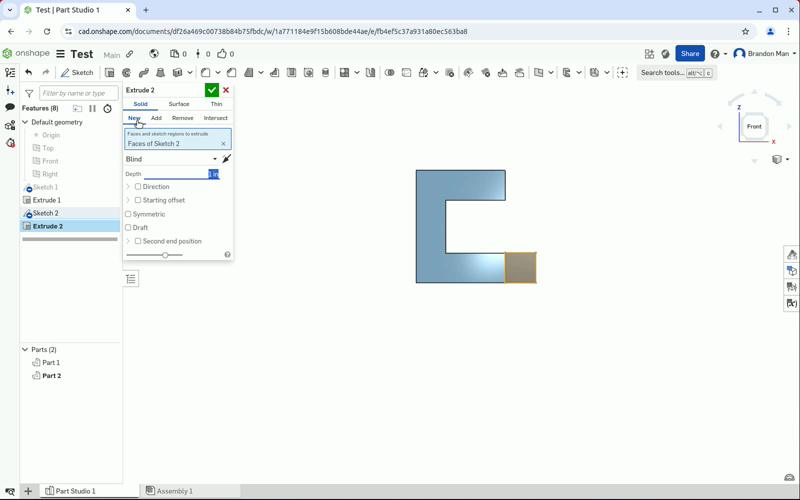
text(-42.366)
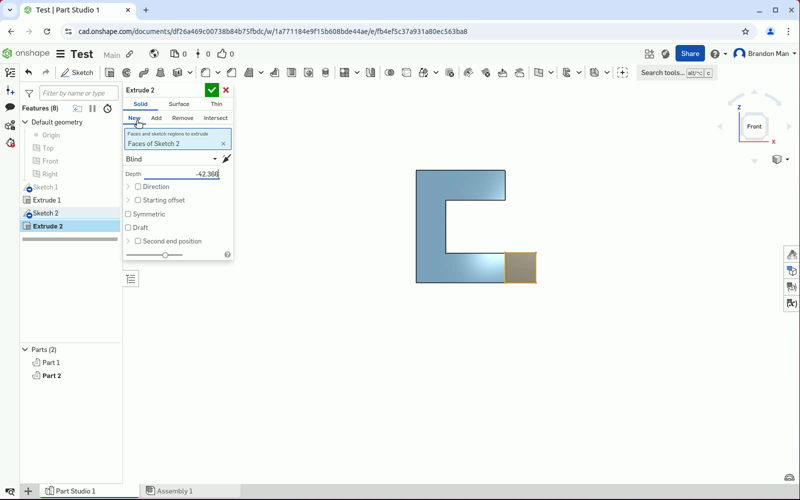
key(tab, 3)
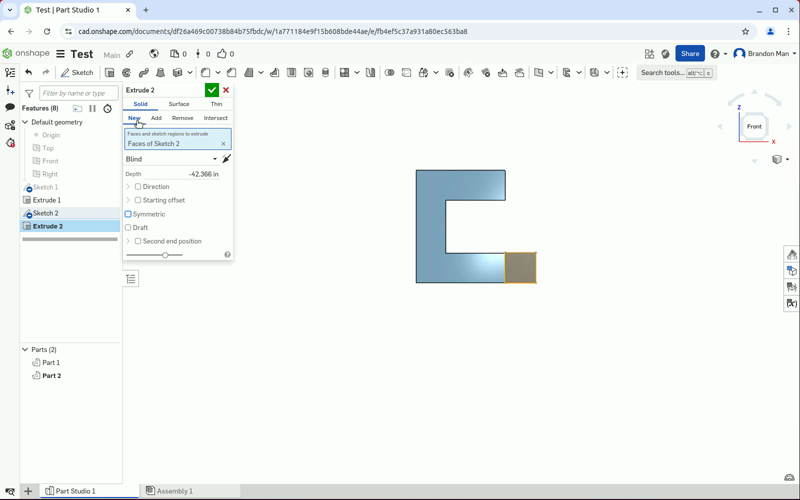
key(space)
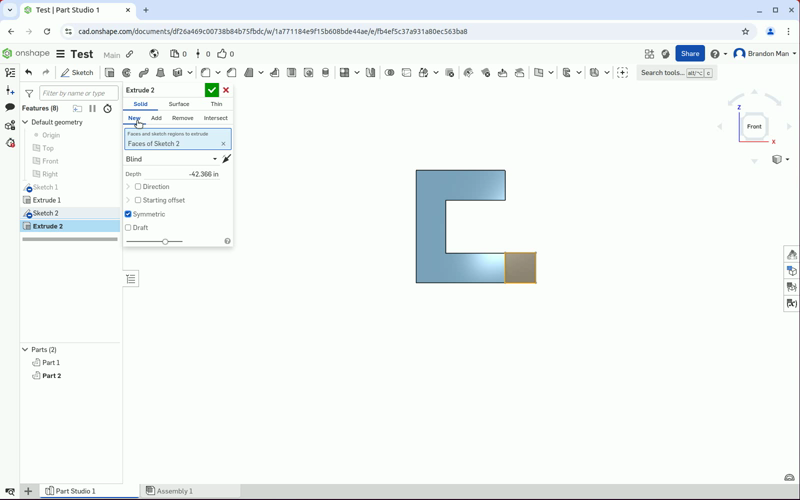
key(enter)
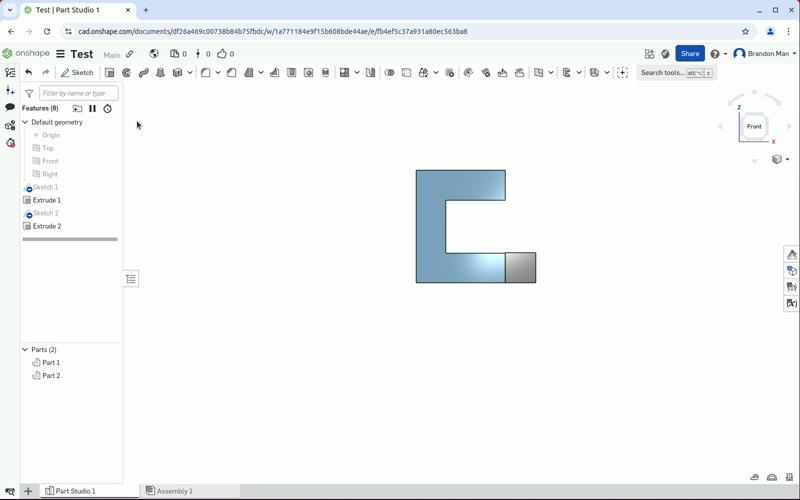
key(shift+h)
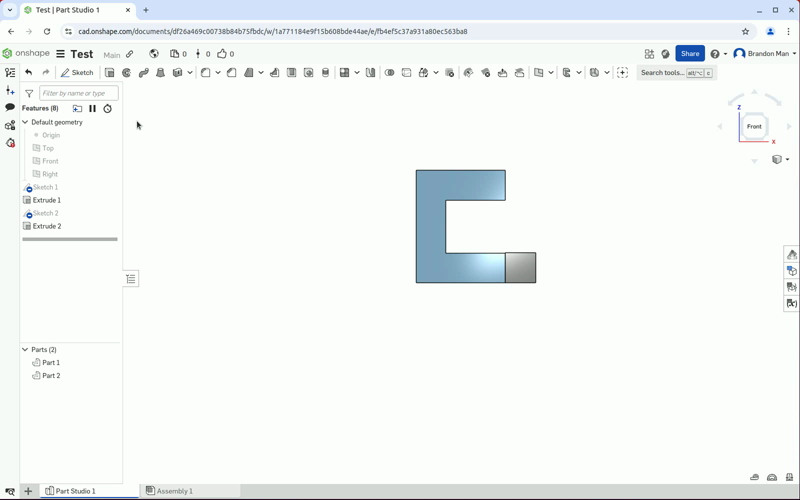
key(shift+h)
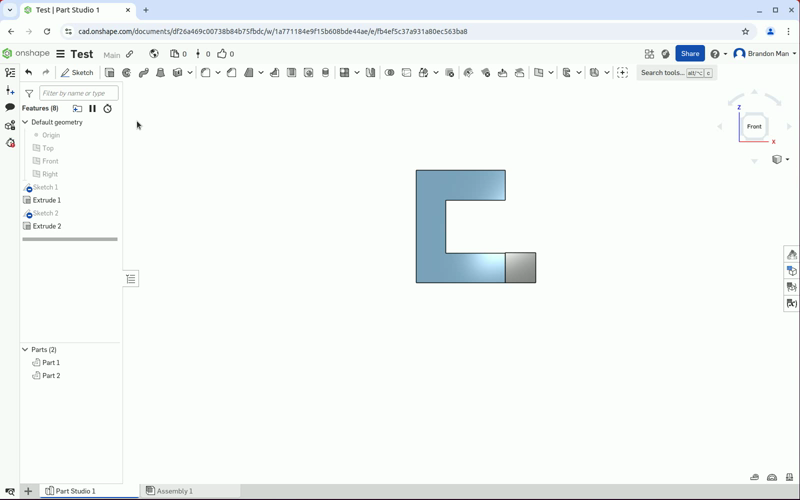
key(shift+7)
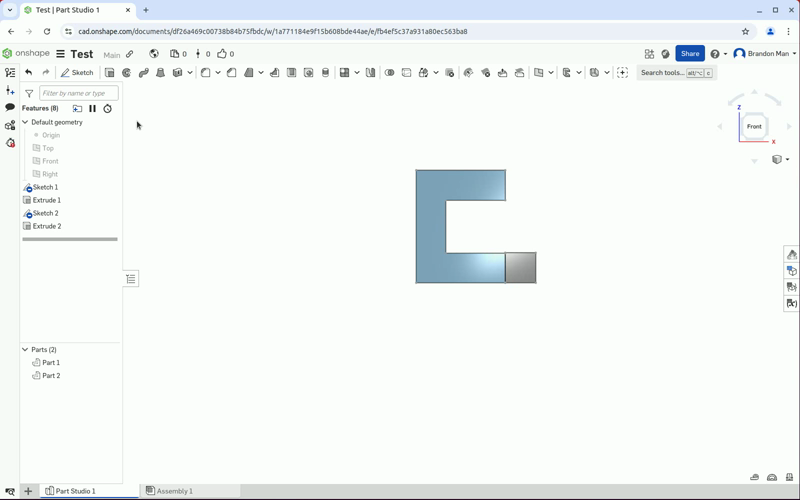
key(left, 2)
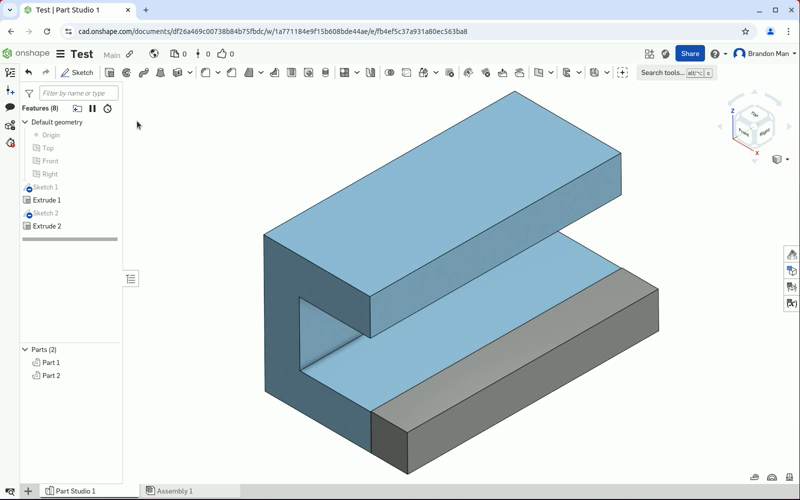
key(down, 2)
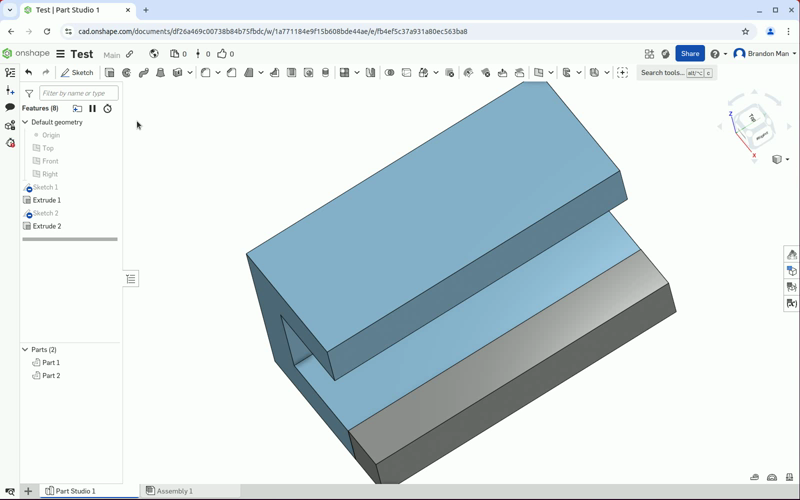
key(up, 2)
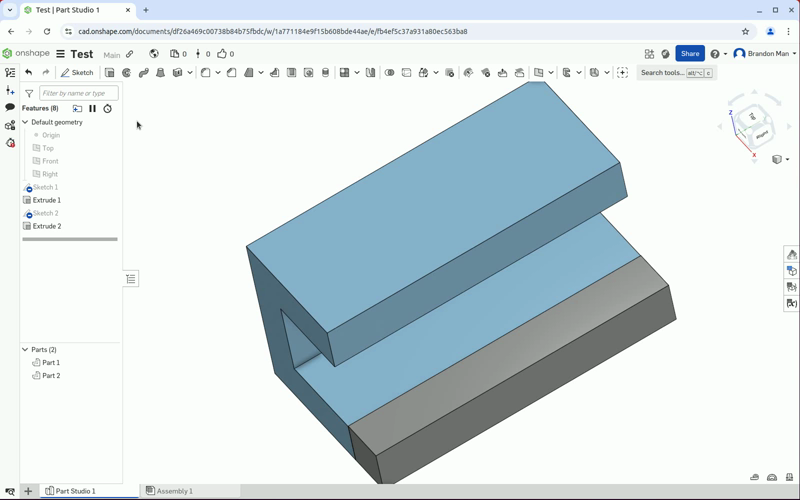
key(right, 2)
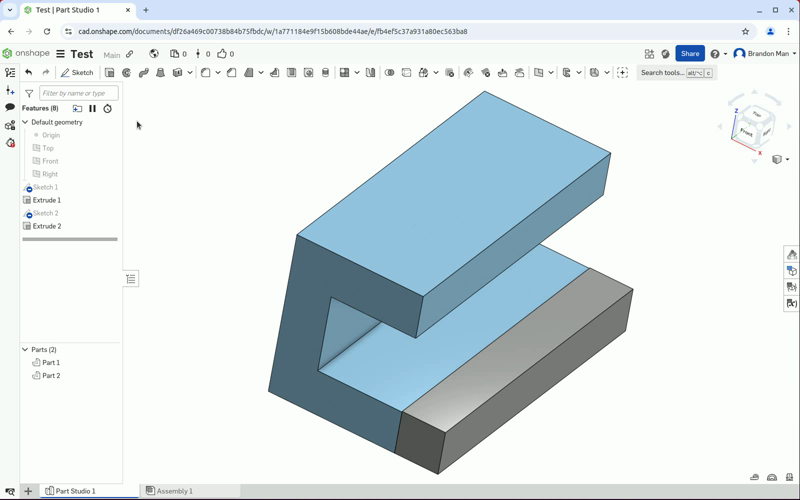
mouse_move(73, 189)
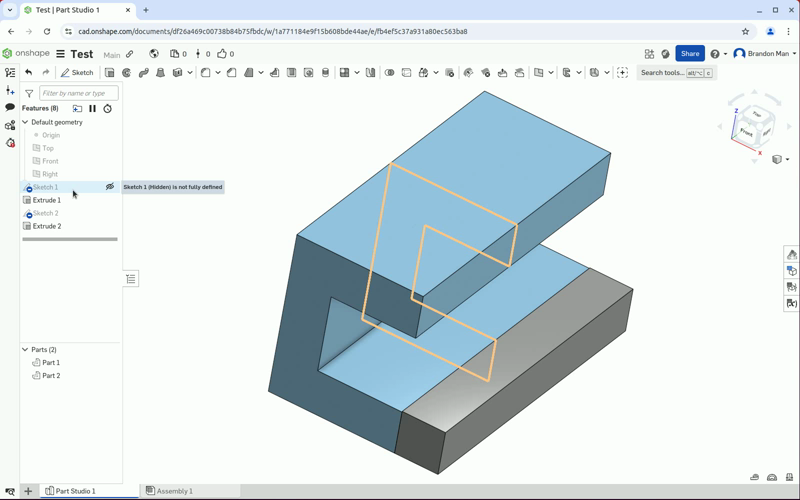
click(73, 189)